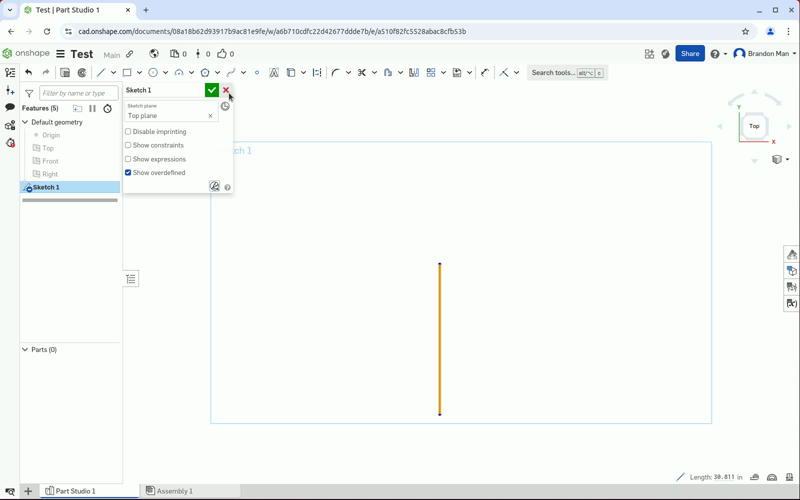
key(shift+h)
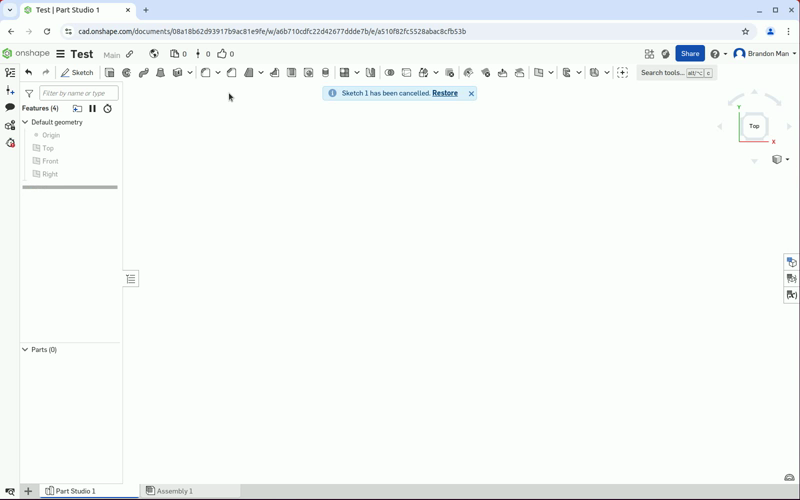
mouse_move(73, 352)
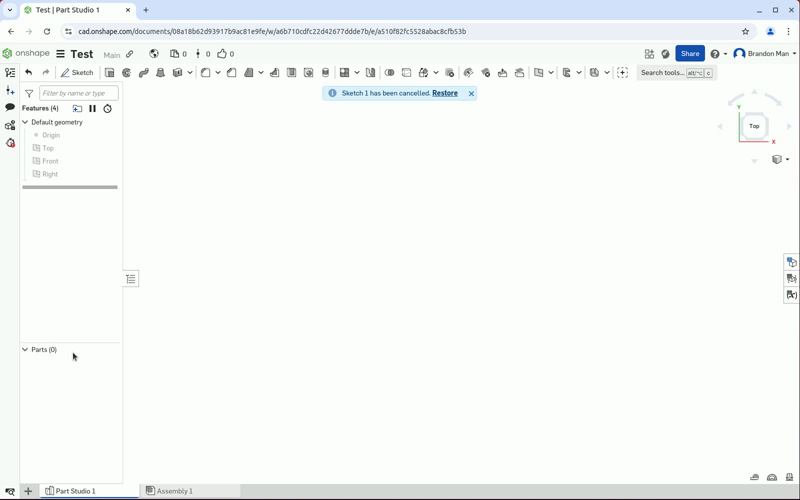
key(y)
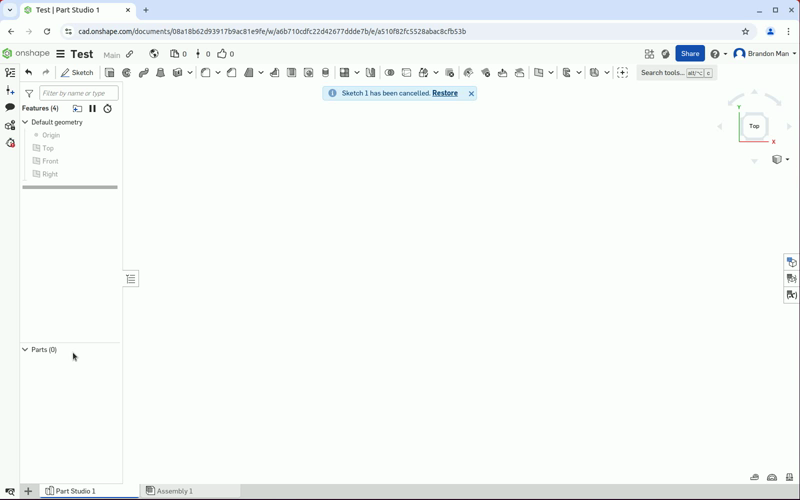
key(shift+p)
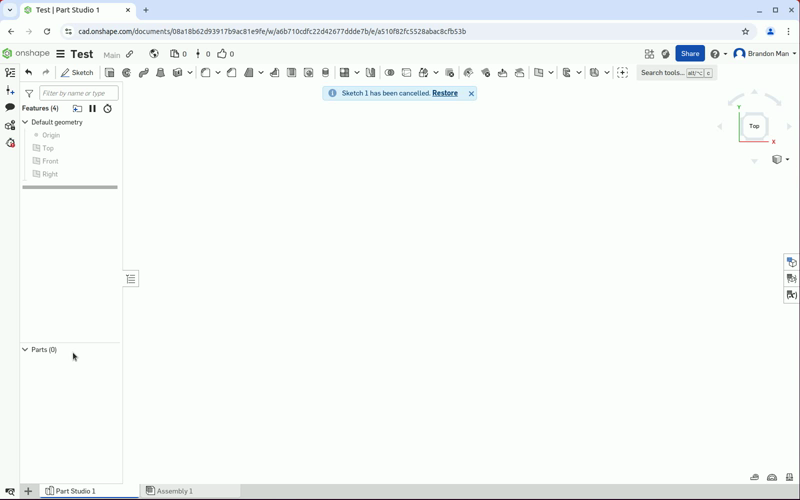
key(space)
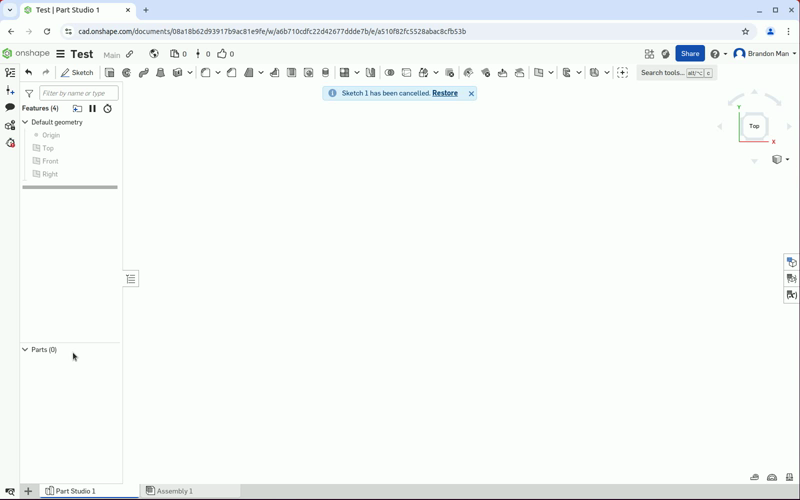
key_down(shift)
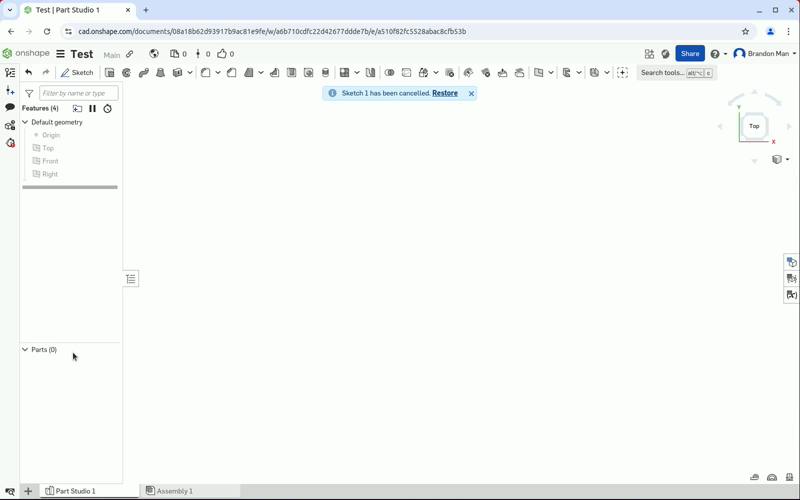
key(up)
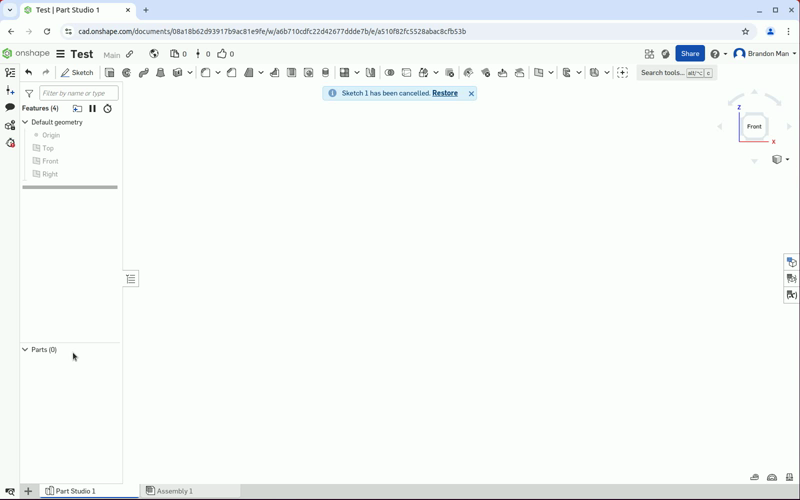
key_up(shift)
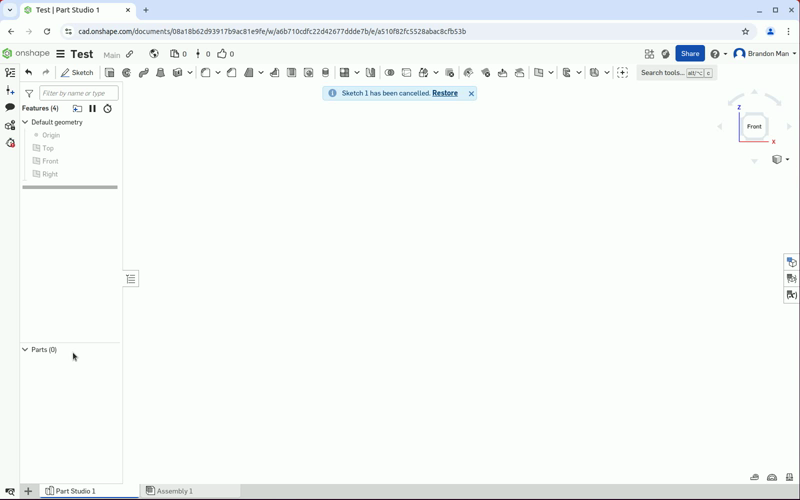
mouse_move(73, 352)
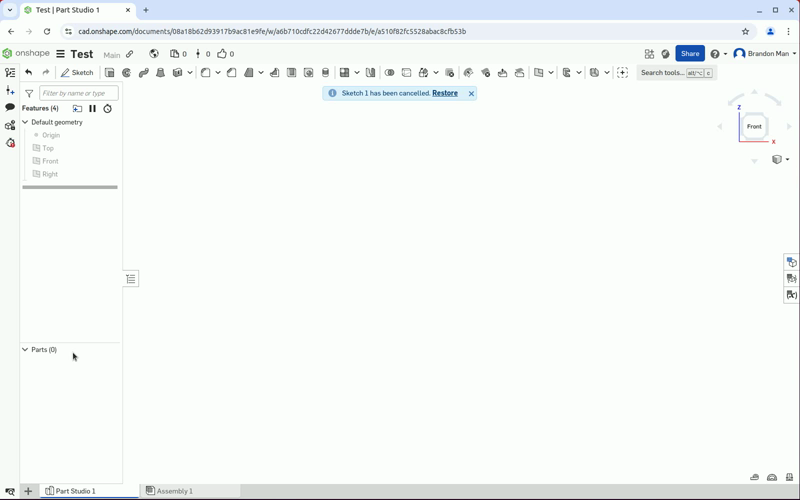
key(shift+y)
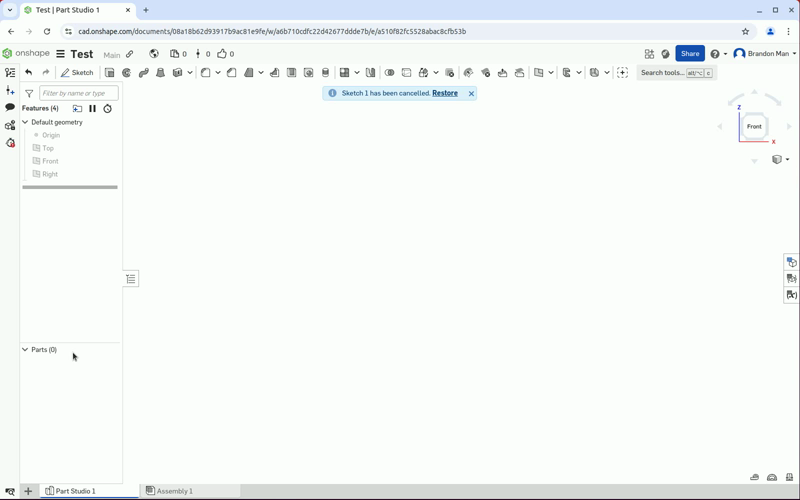
key(shift+s)
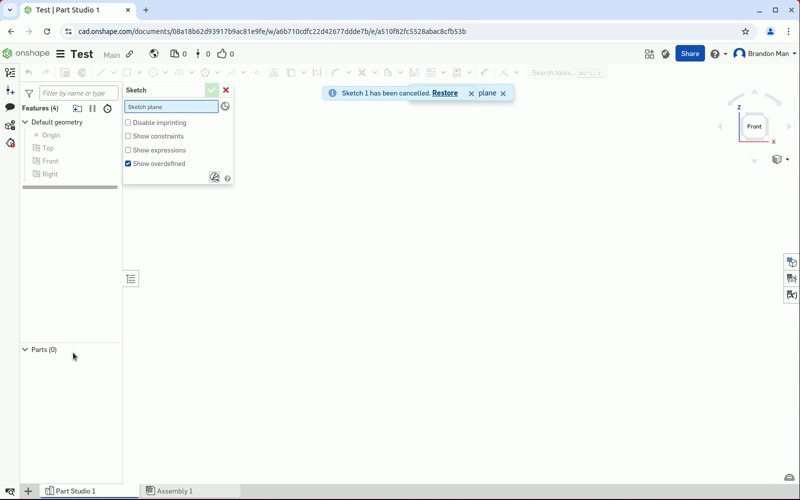
mouse_move(73, 163)
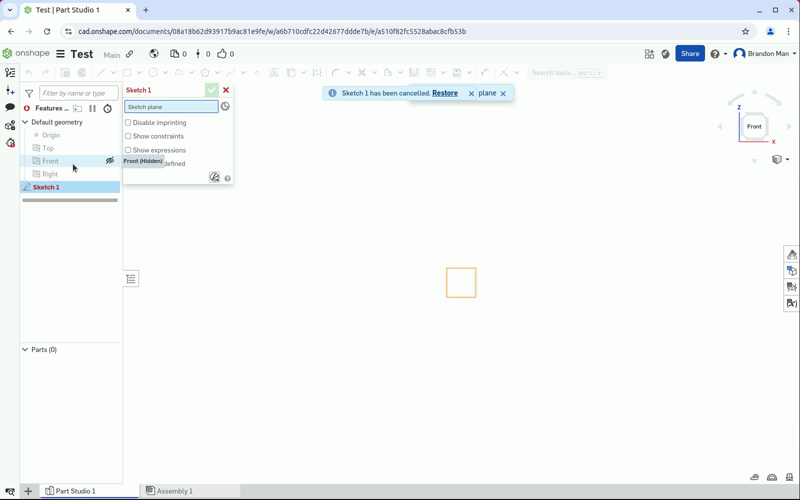
click(73, 163)
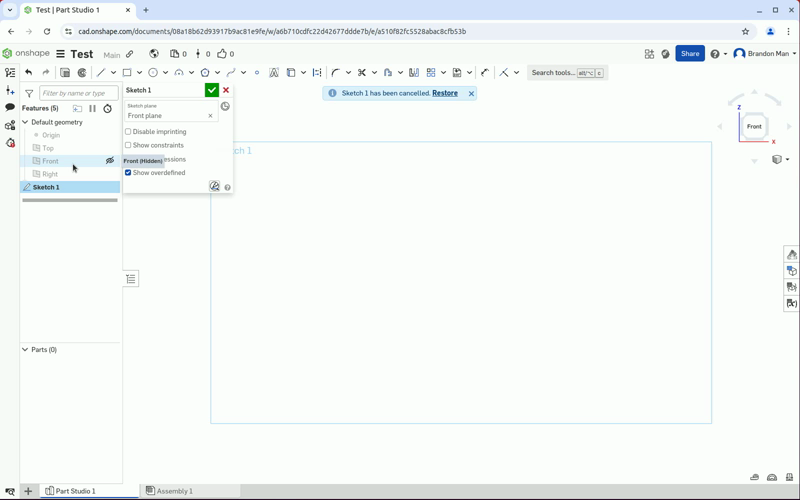
mouse_move(73, 352)
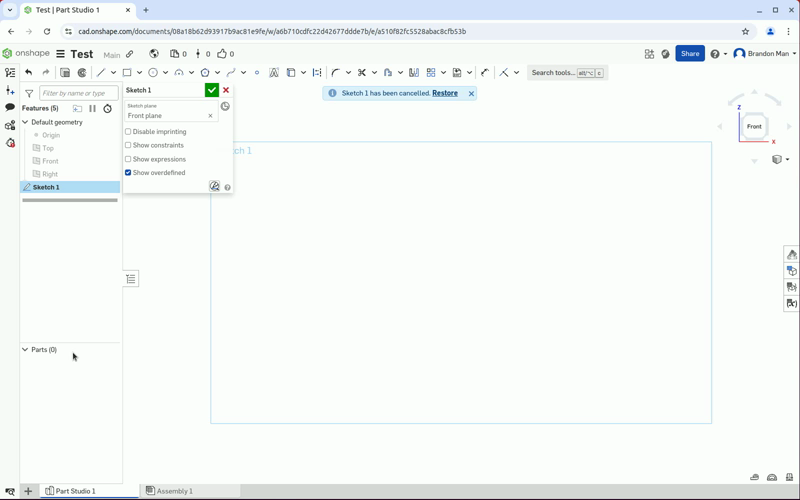
key(y)
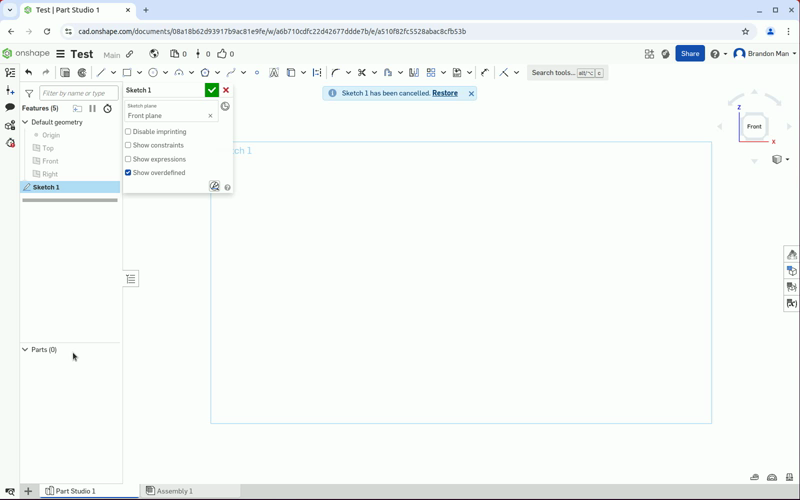
key(l)
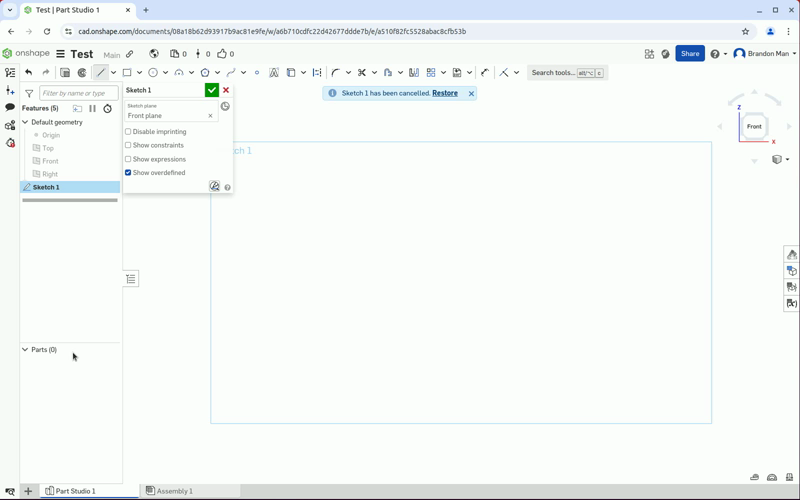
key_down(shift)
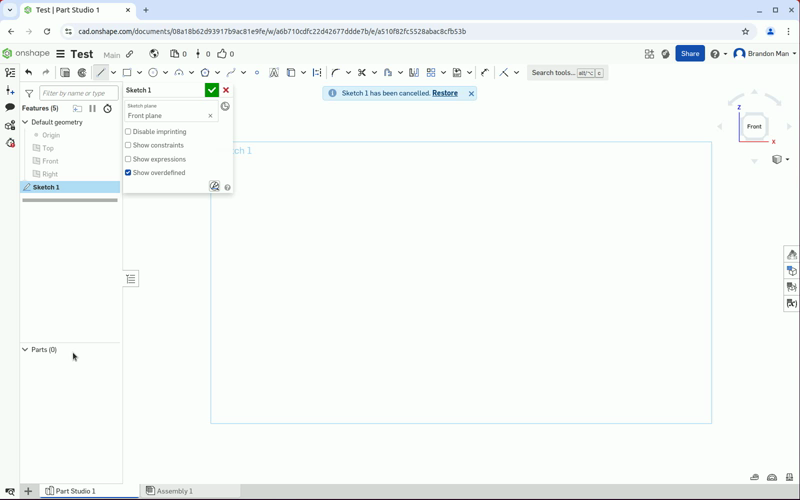
mouse_move(460, 282)
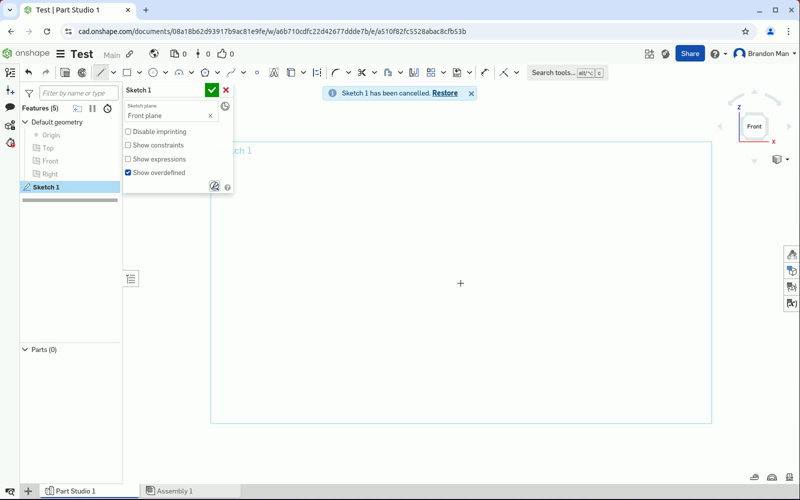
click(460, 282)
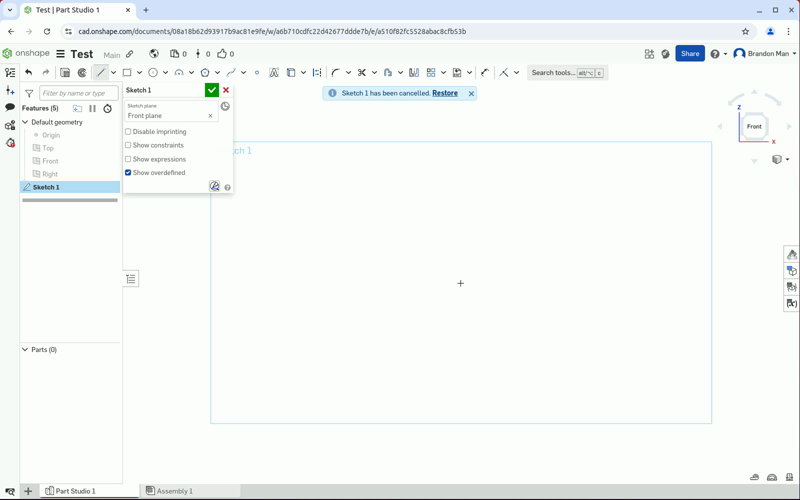
key_up(shift)
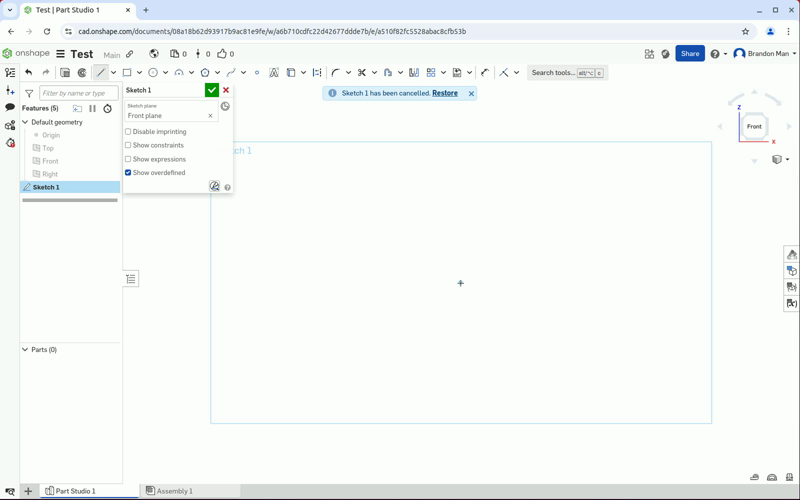
key_down(shift)
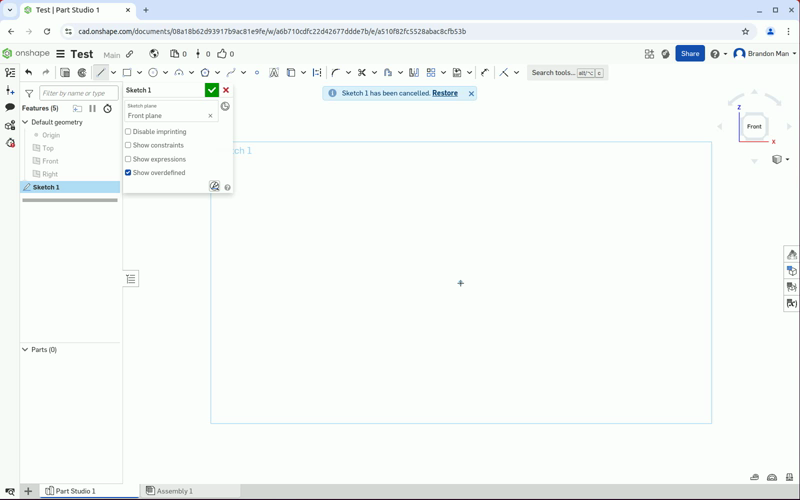
mouse_move(573, 282)
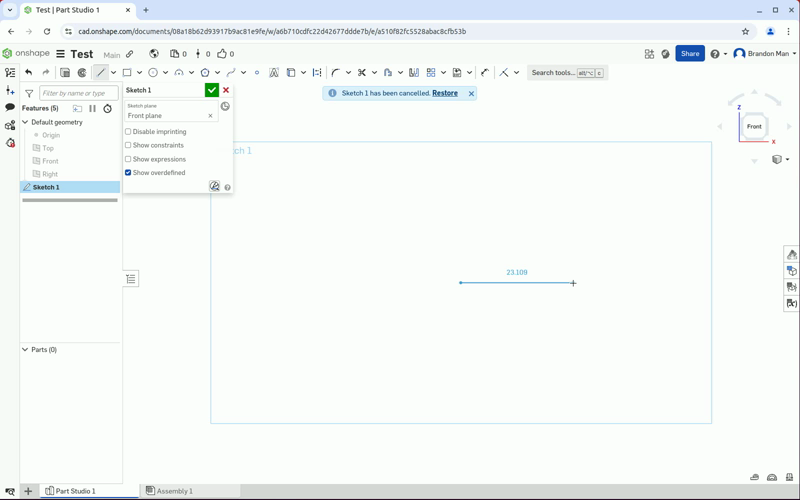
click(573, 282)
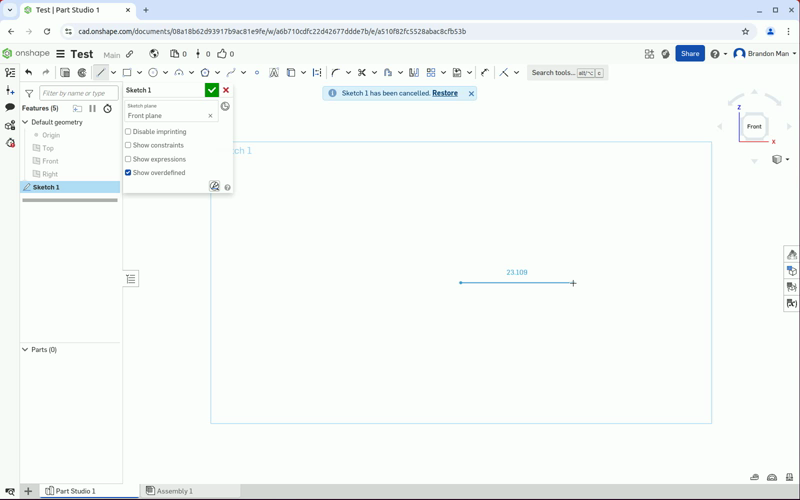
key_up(shift)
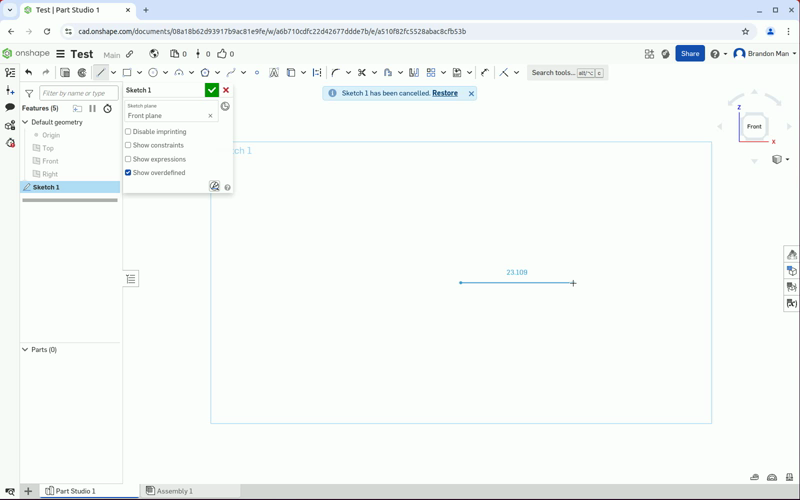
key_down(shift)
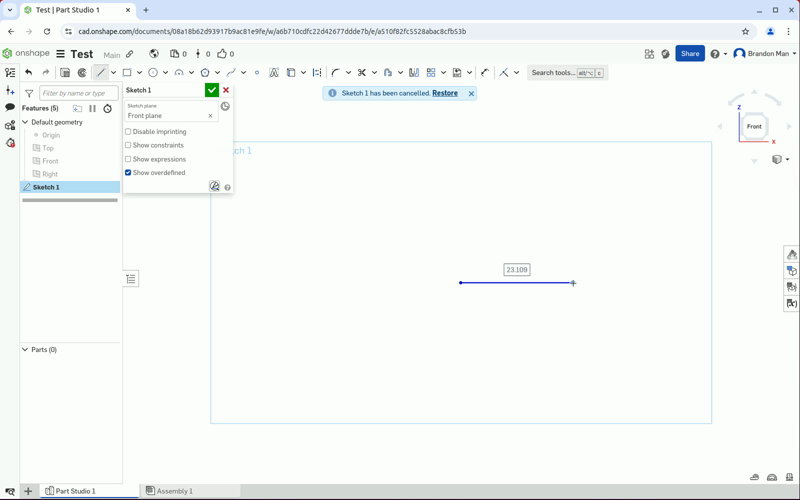
mouse_move(589, 282)
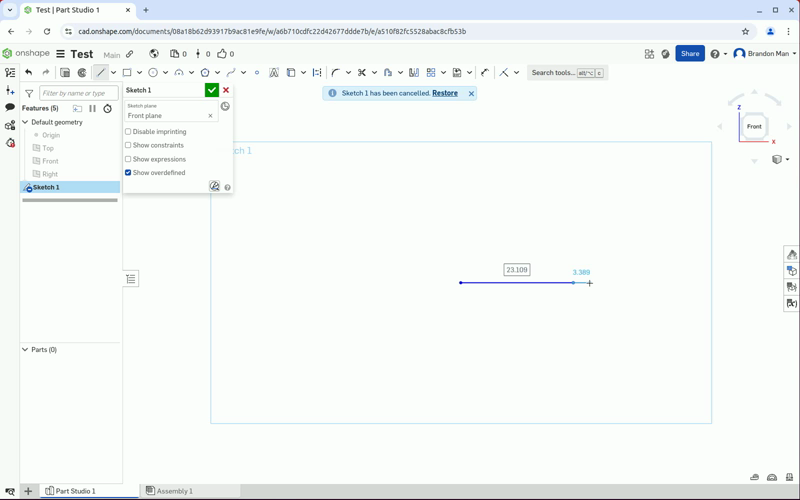
mouse_move(573, 235)
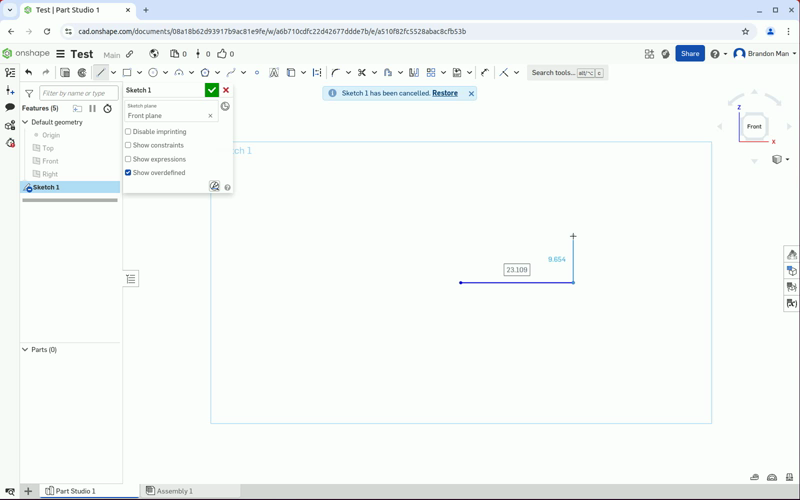
click(573, 235)
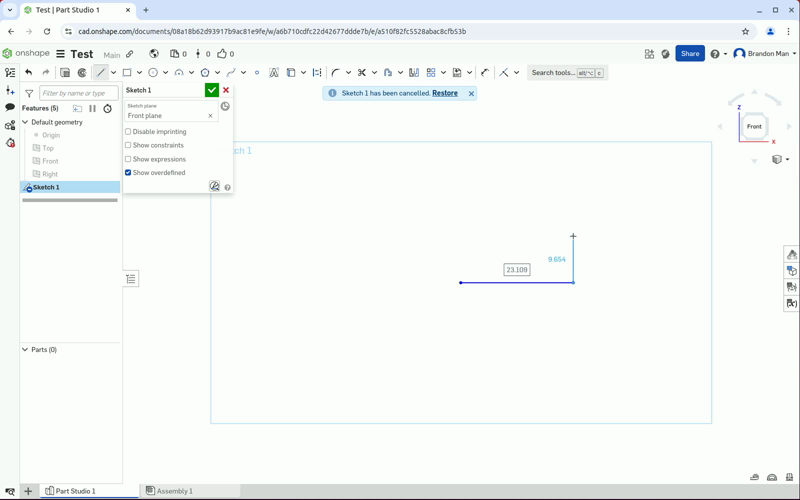
key_up(shift)
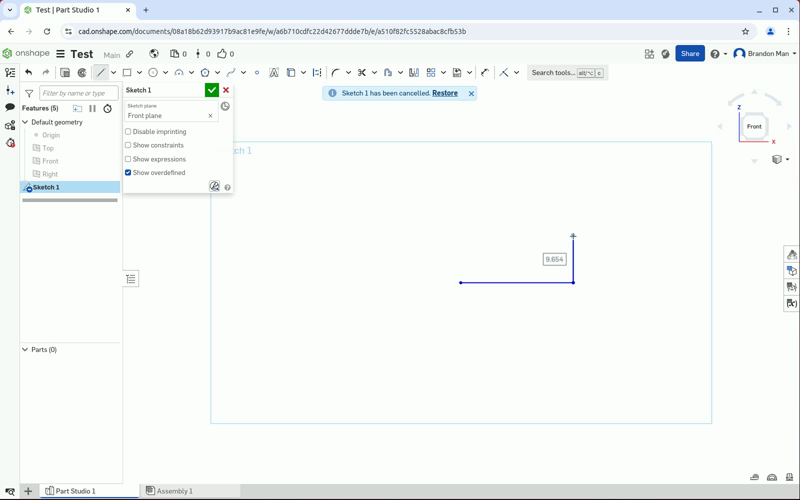
key_down(shift)
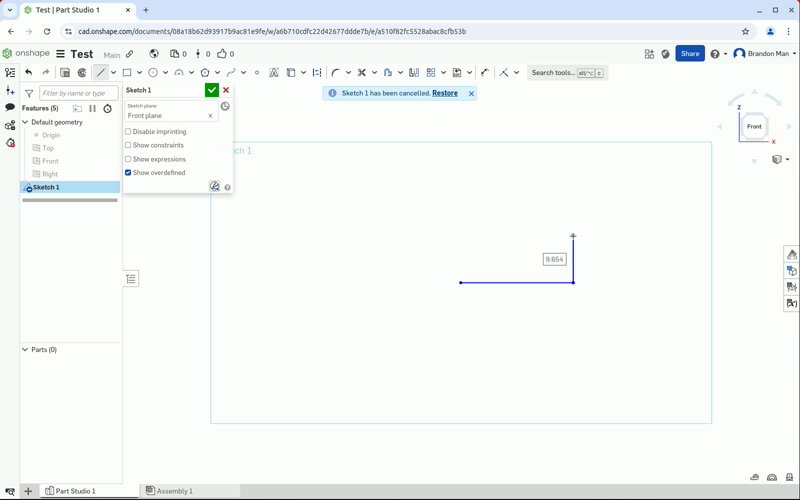
mouse_move(460, 235)
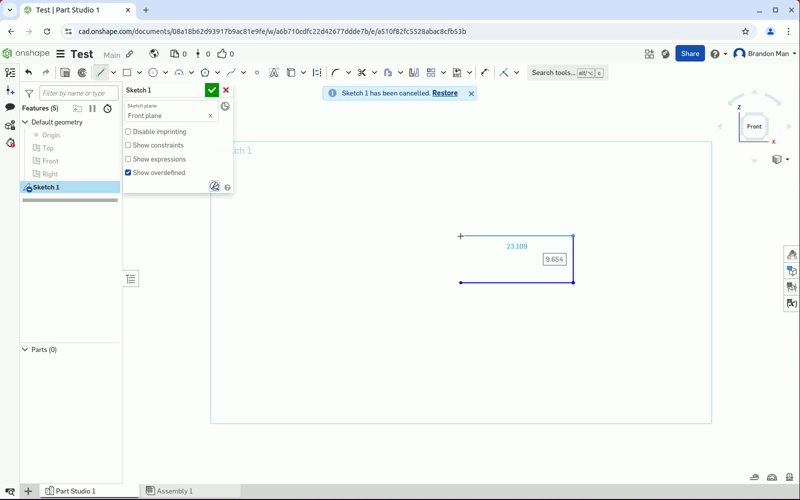
click(460, 235)
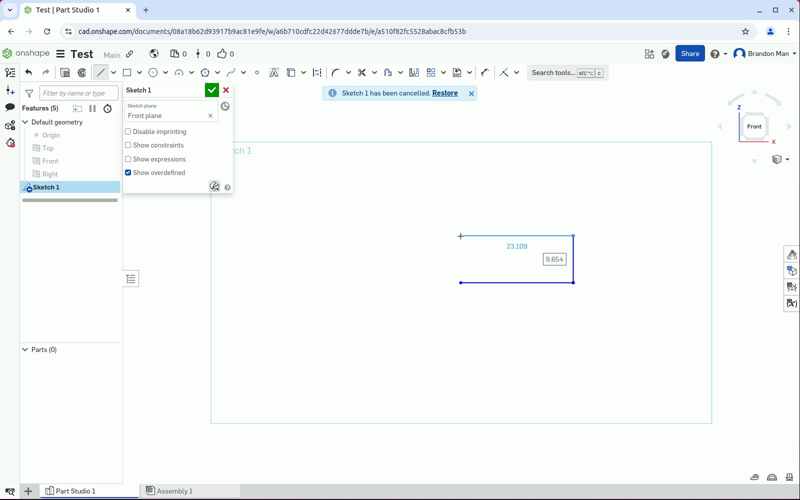
key_up(shift)
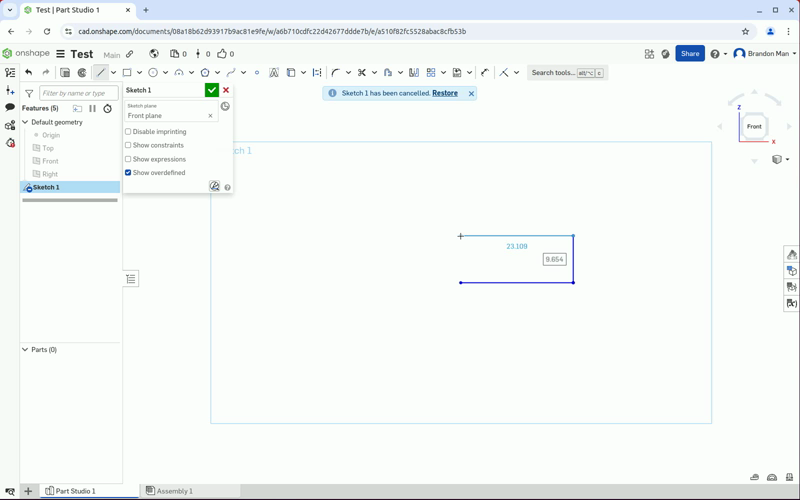
mouse_move(490, 235)
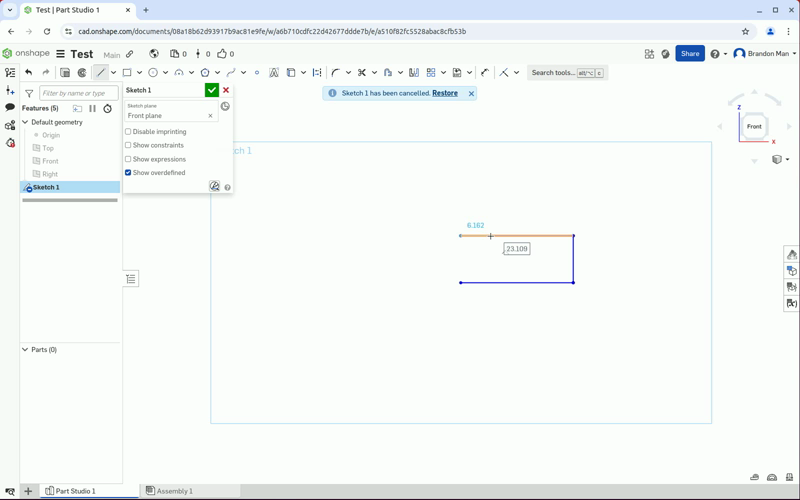
key_down(shift)
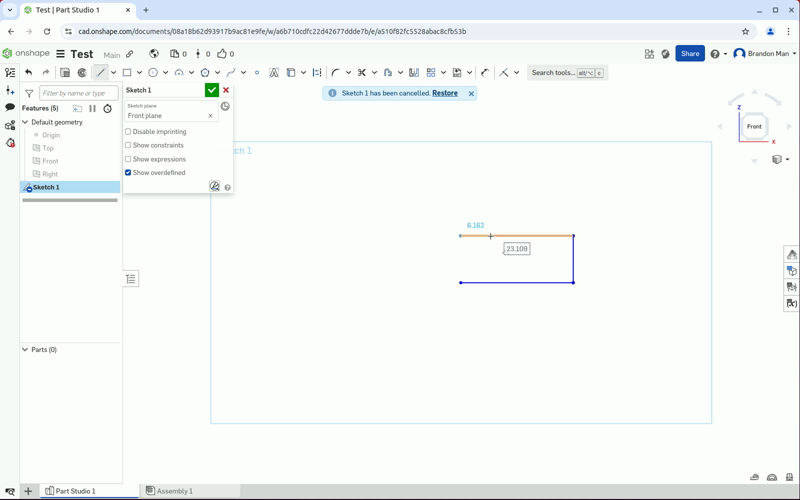
mouse_move(460, 282)
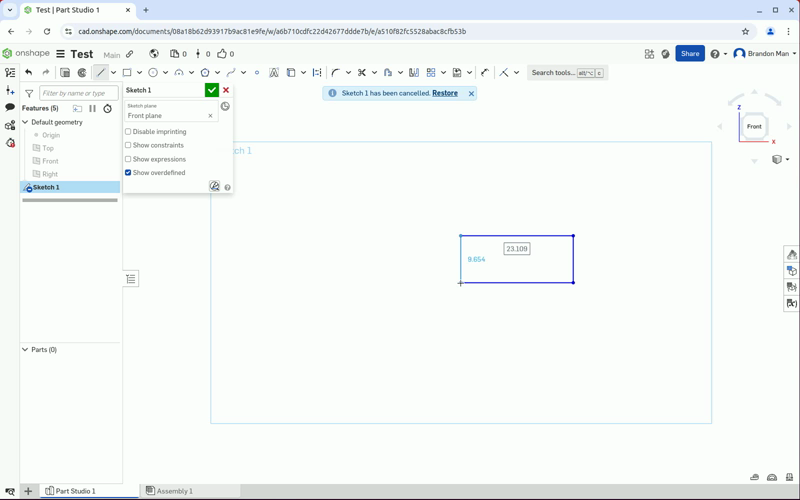
key_up(shift)
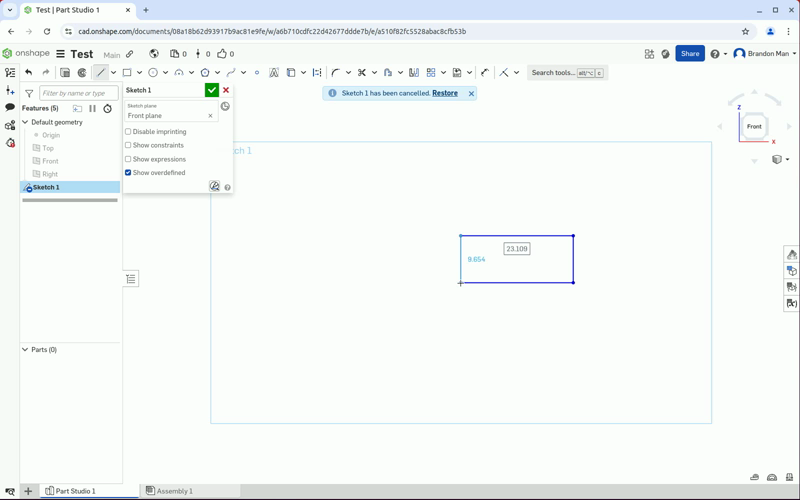
click(460, 282)
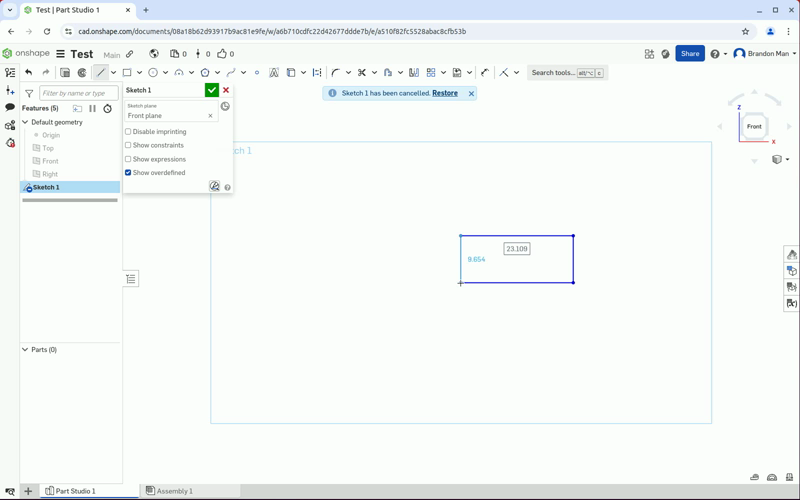
key(esc)
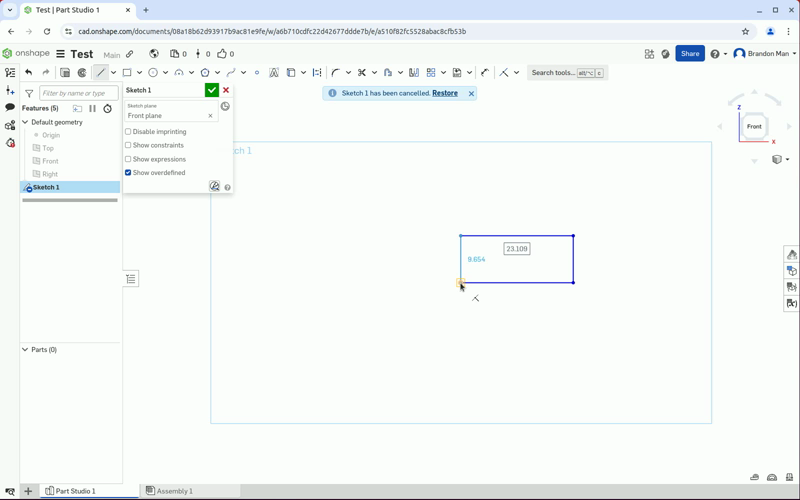
mouse_move(536, 263)
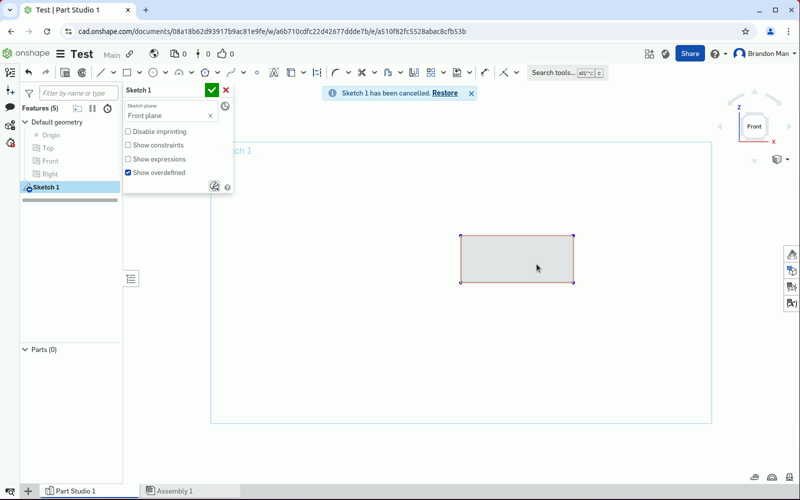
click(536, 263)
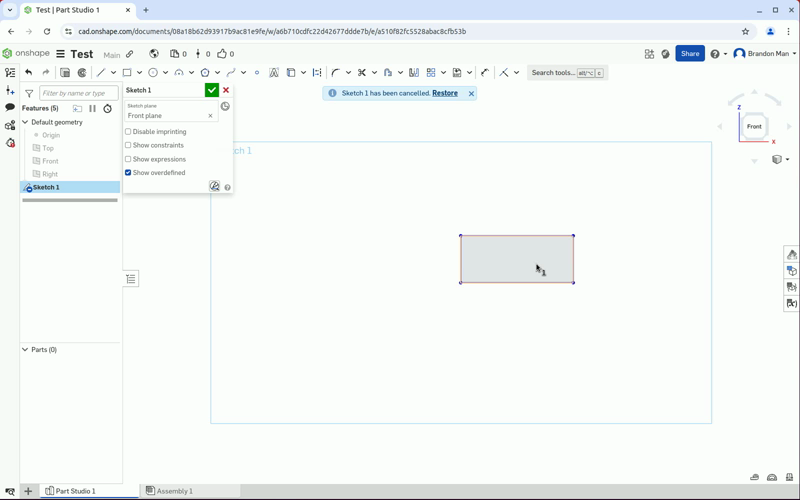
mouse_move(73, 352)
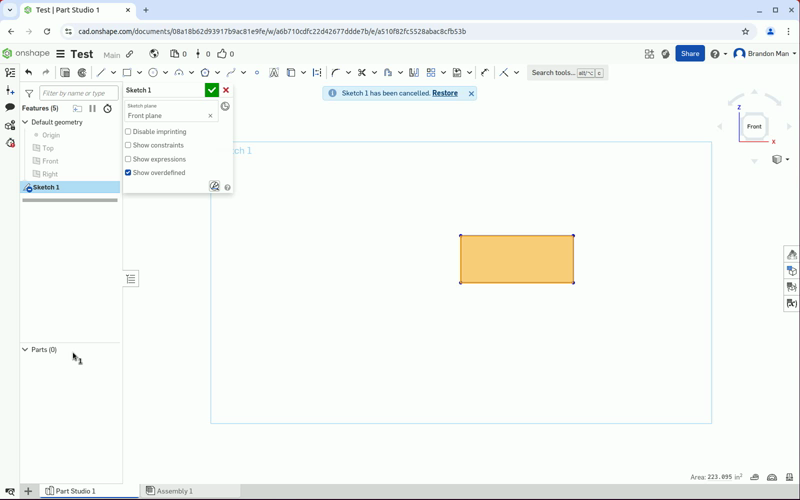
key(shift+y)
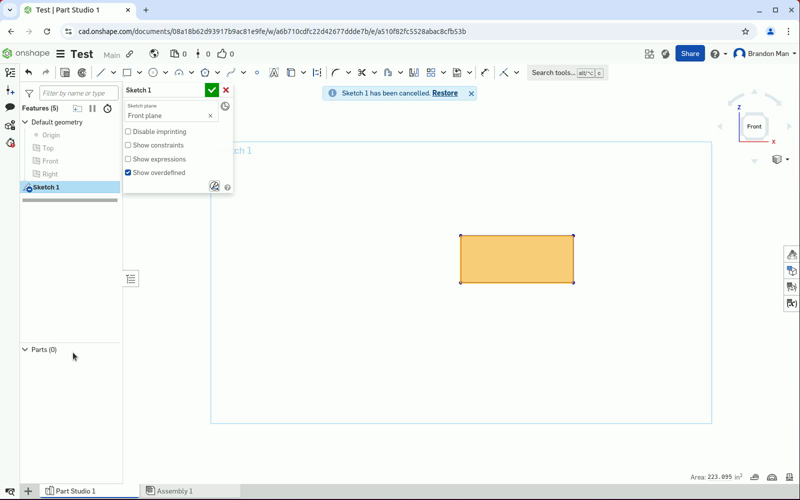
key(shift+e)
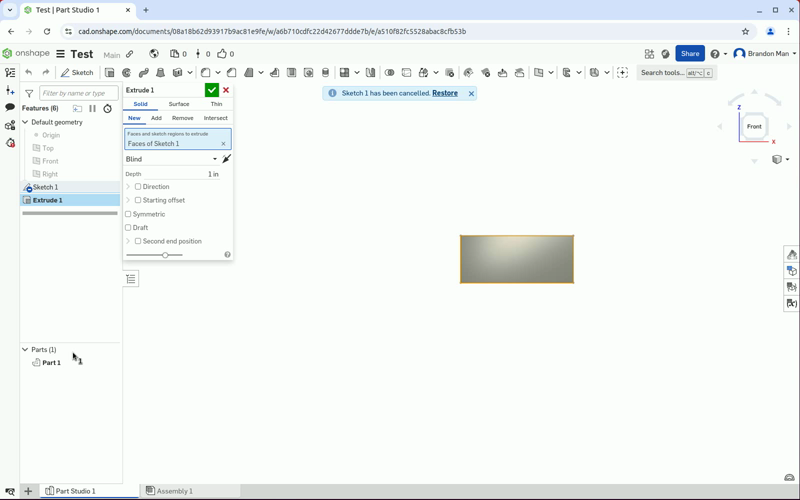
mouse_move(143, 106)
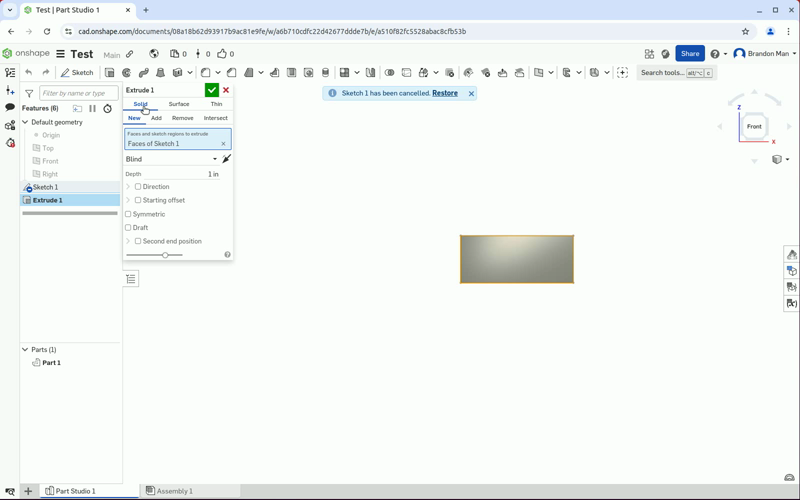
click(143, 106)
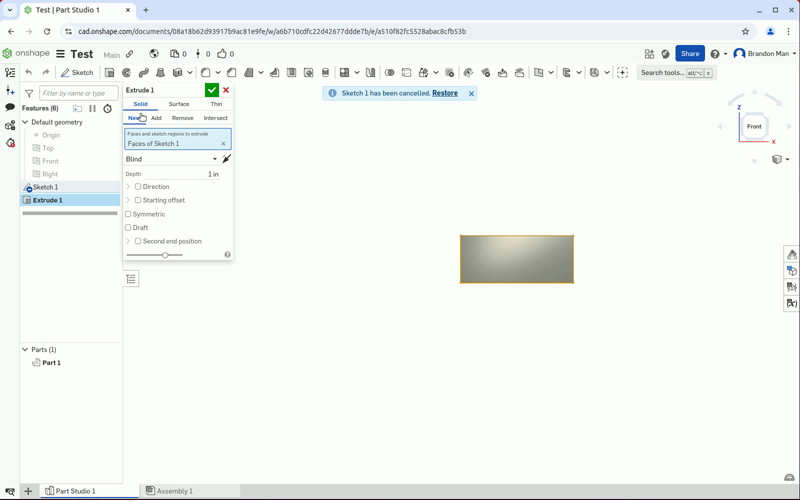
mouse_move(137, 120)
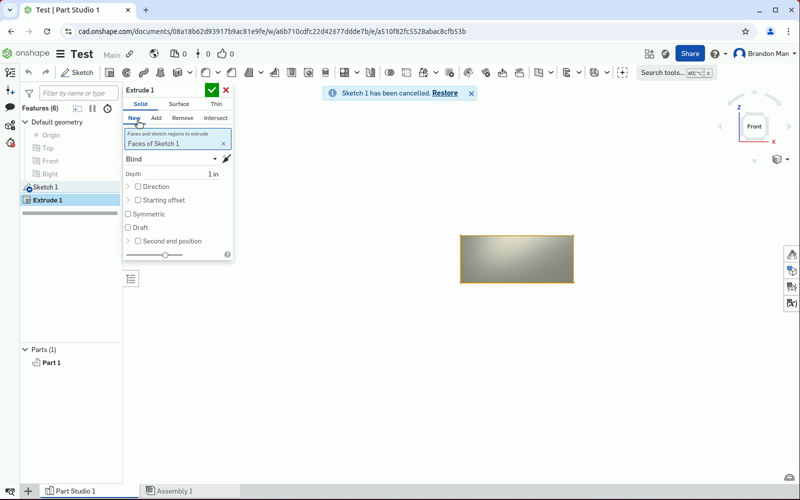
click(137, 120)
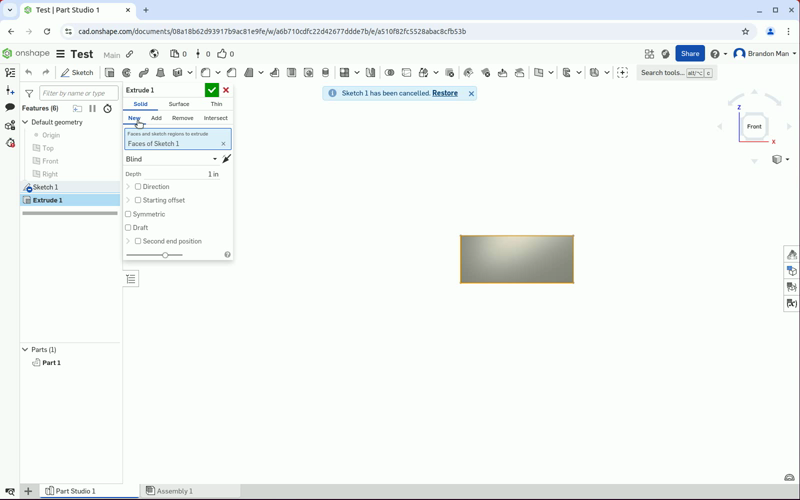
key(tab, 4)
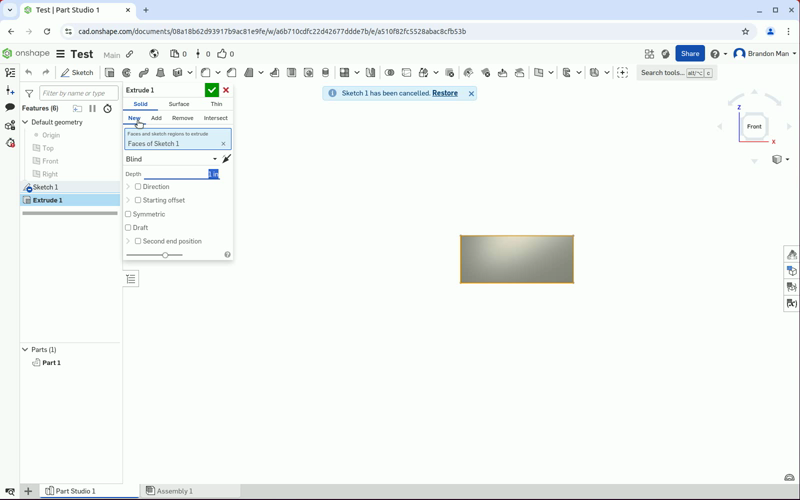
text(1.685)
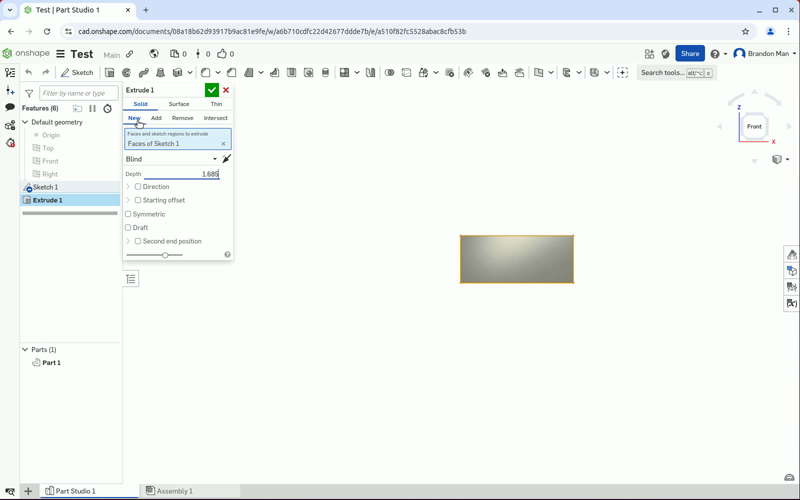
key(enter)
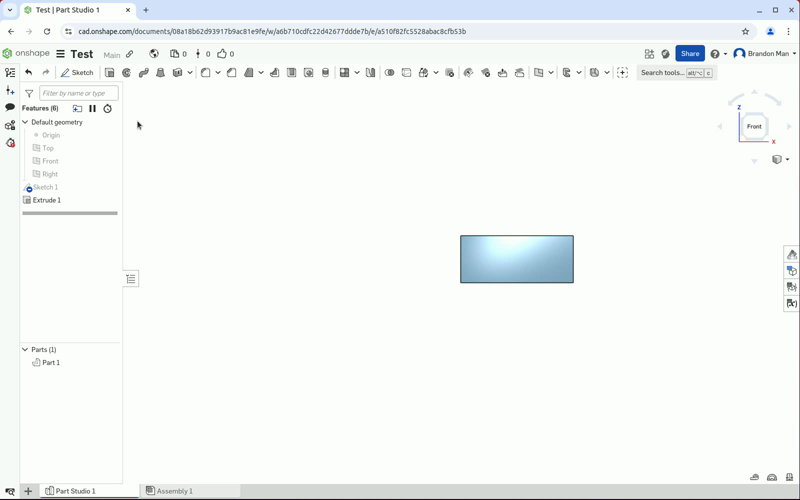
key(shift+h)
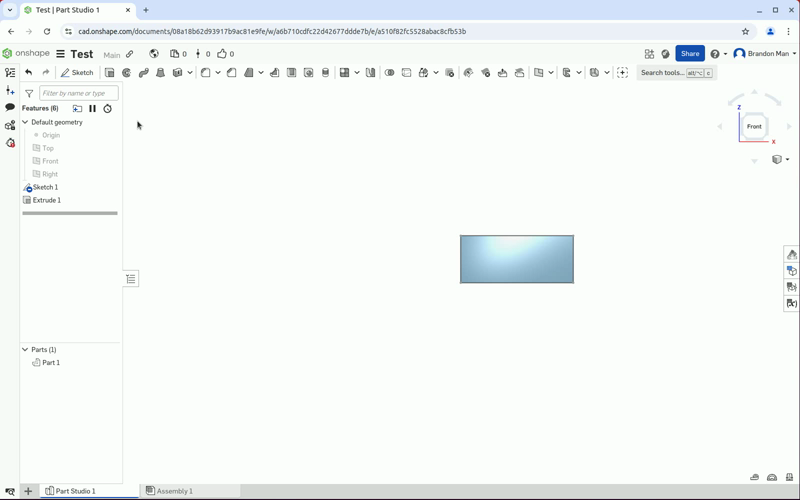
key(shift+h)
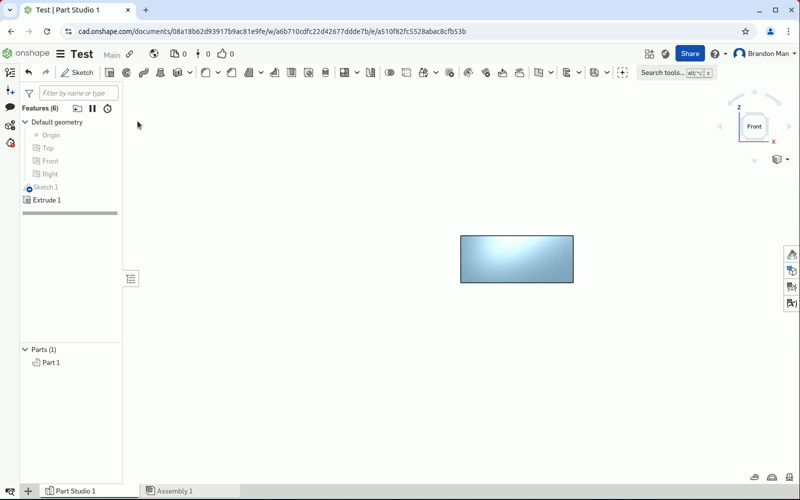
mouse_move(73, 189)
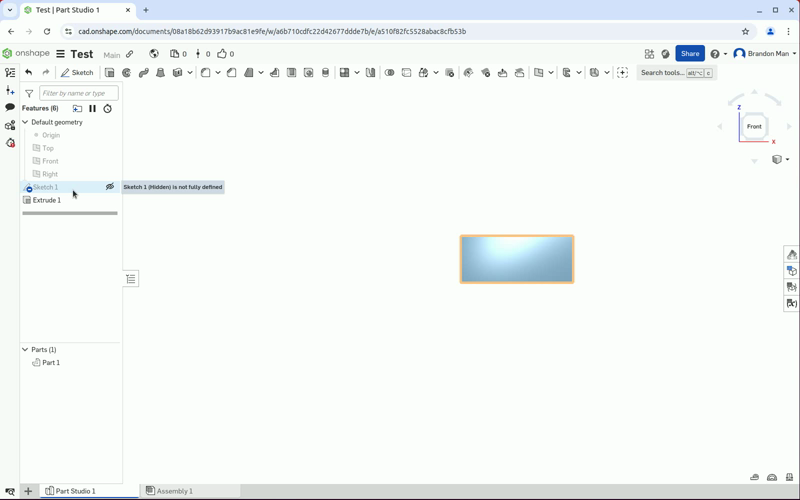
click(73, 189)
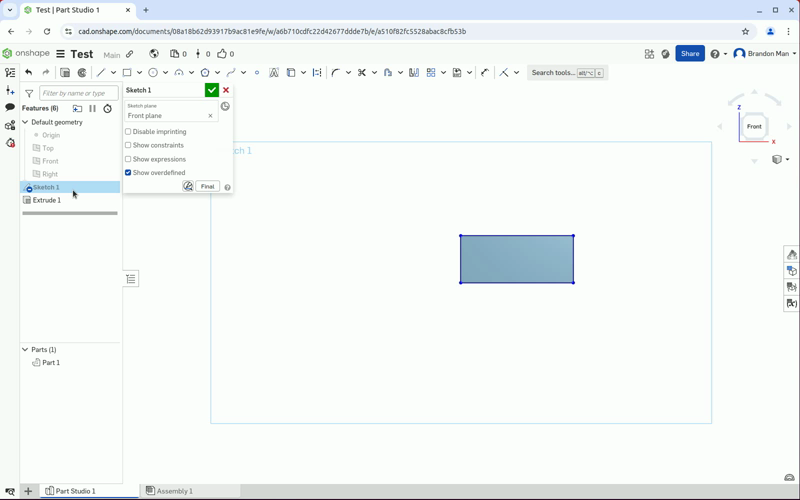
mouse_move(229, 92)
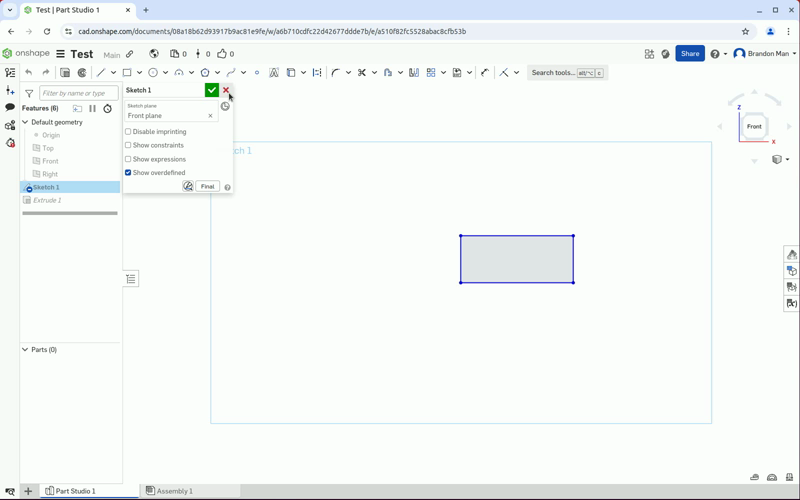
click(229, 92)
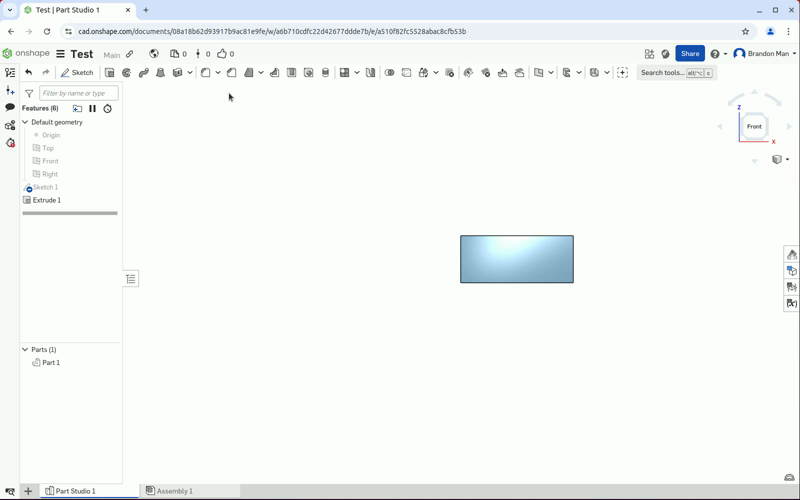
mouse_move(541, 75)
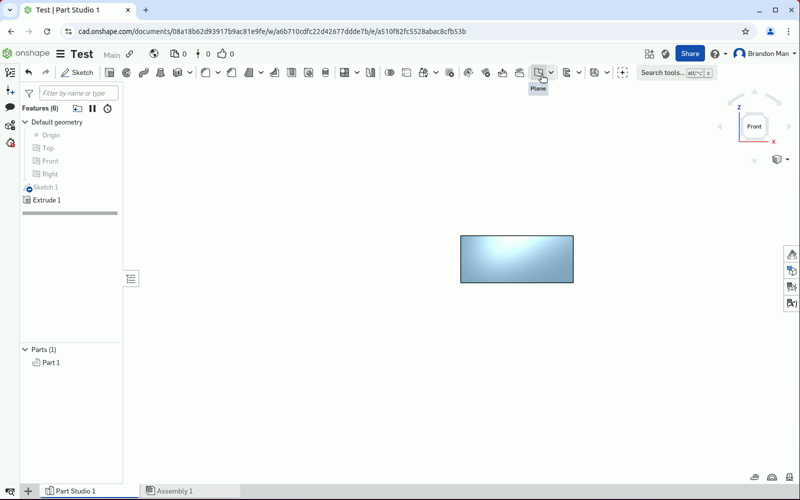
click(541, 75)
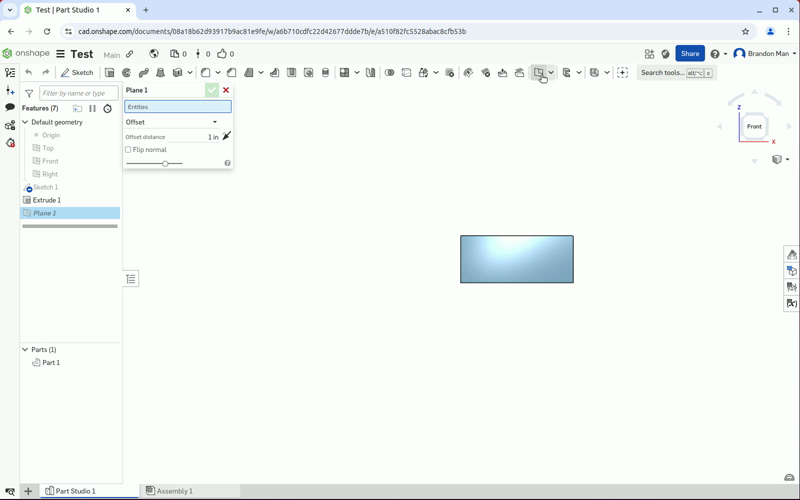
mouse_move(73, 163)
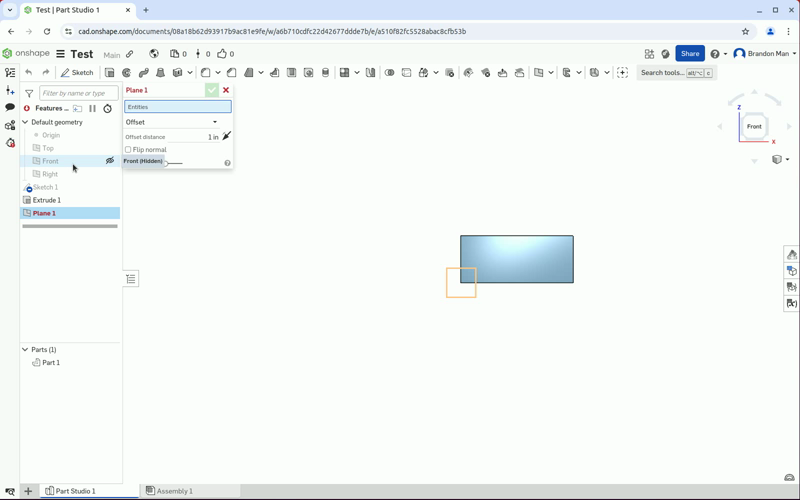
click(73, 163)
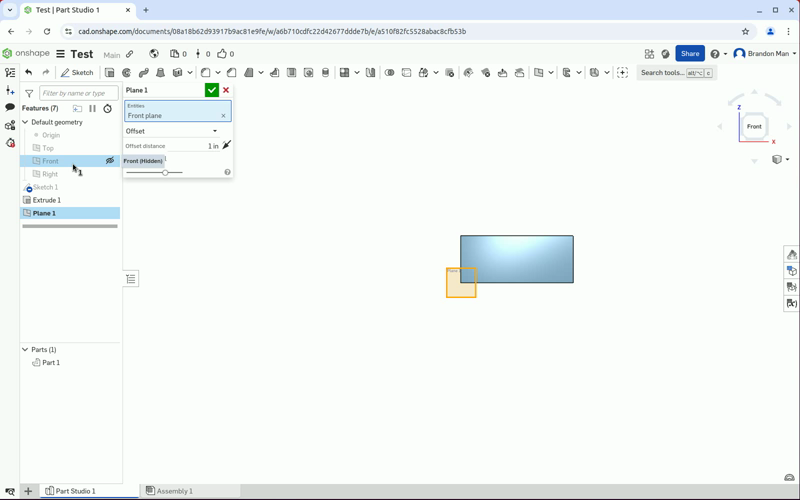
key(tab, 2)
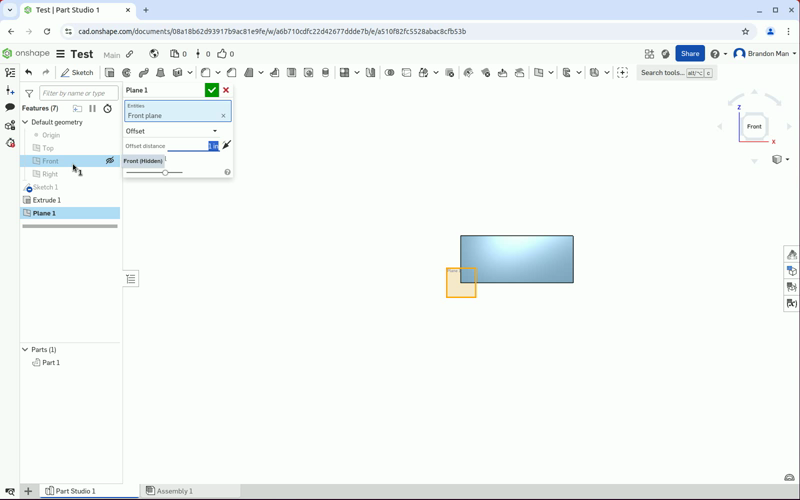
text(1.695)
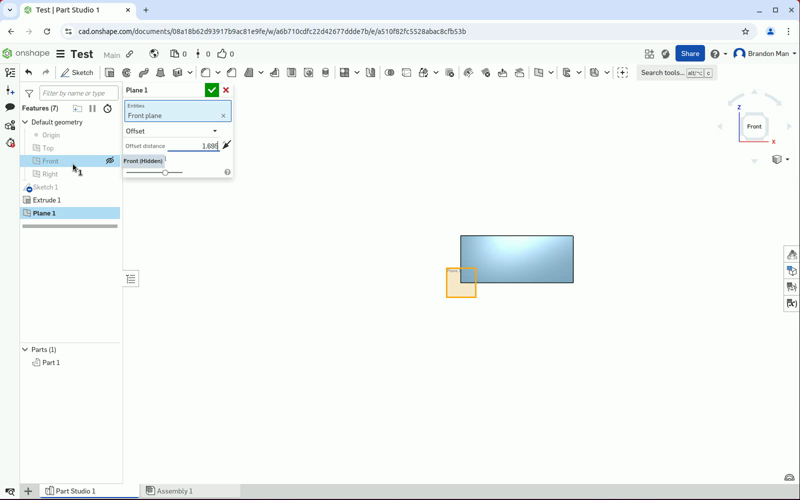
key(enter, 2)
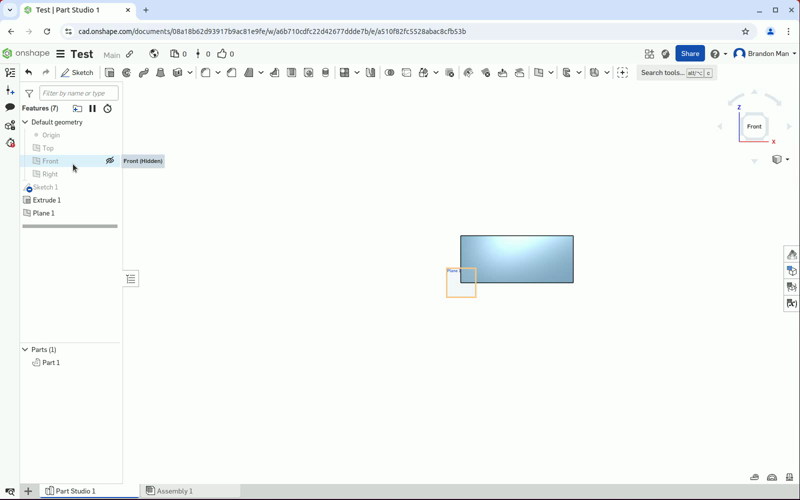
key(shift+s)
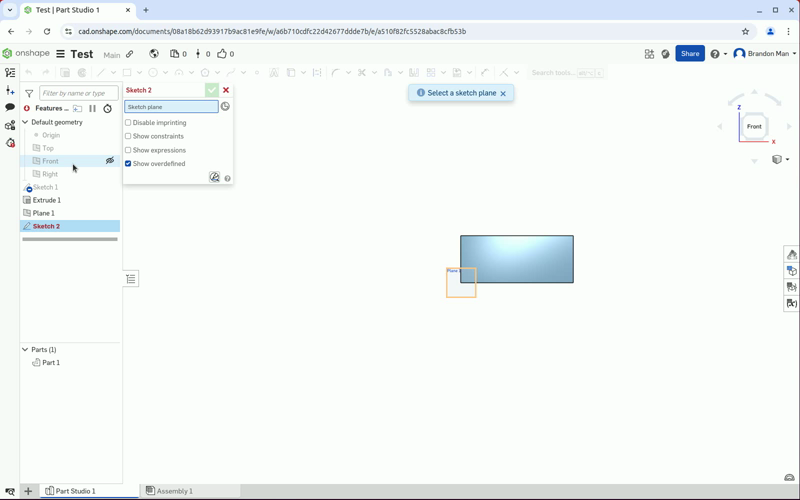
mouse_move(73, 215)
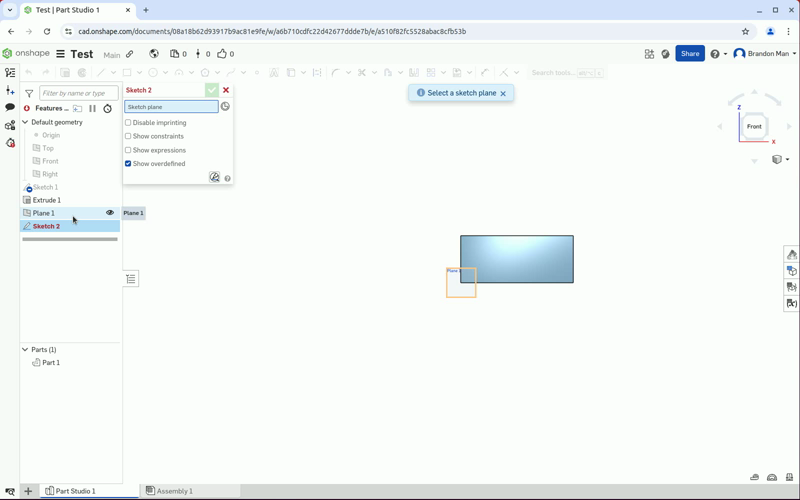
click(73, 215)
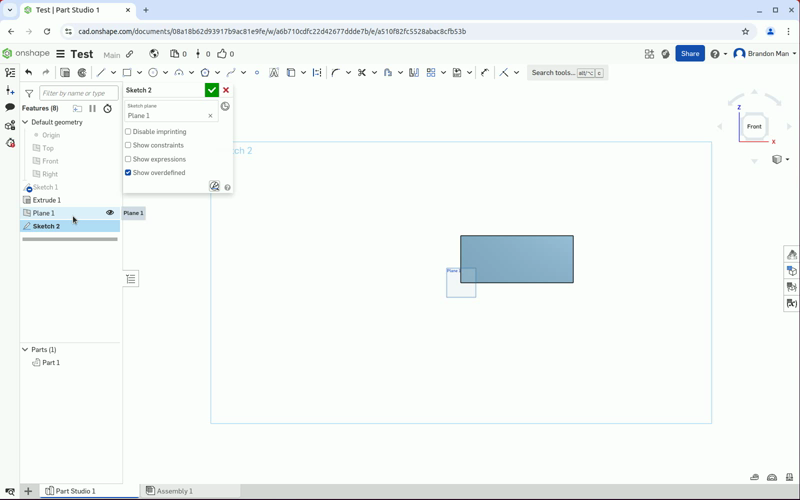
mouse_move(73, 352)
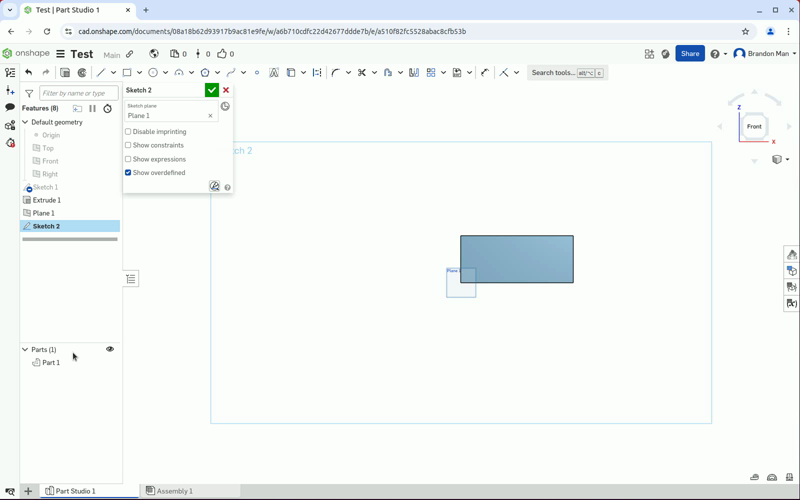
key(y)
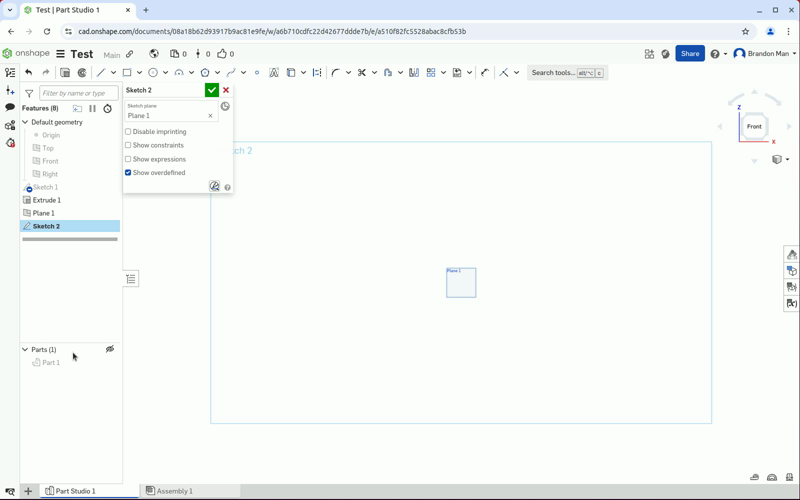
key(c)
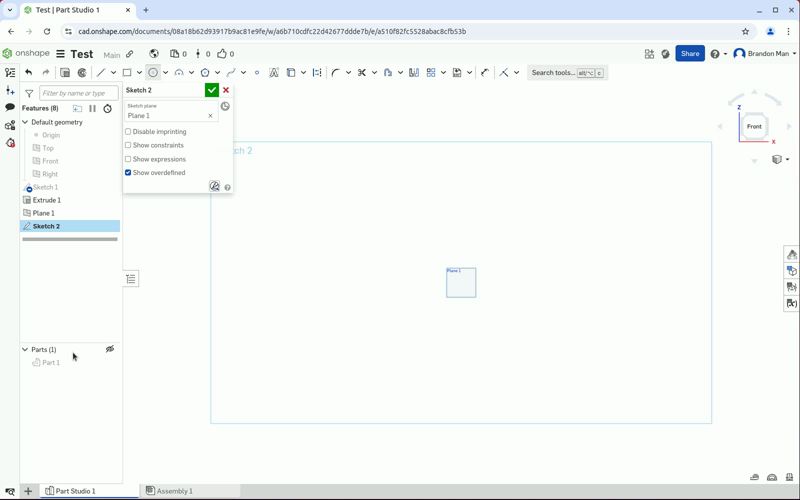
key_down(shift)
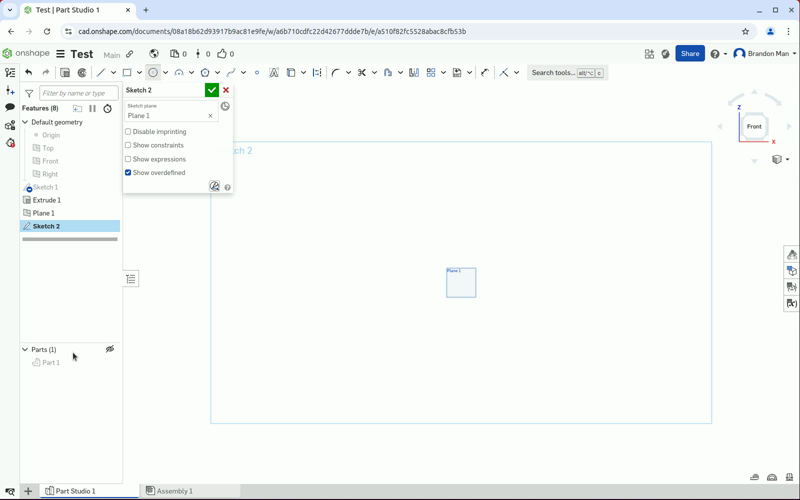
mouse_move(480, 261)
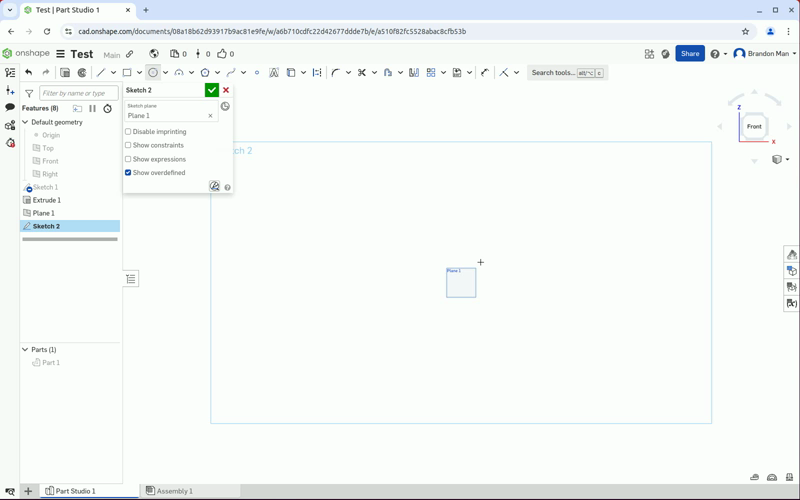
click(480, 261)
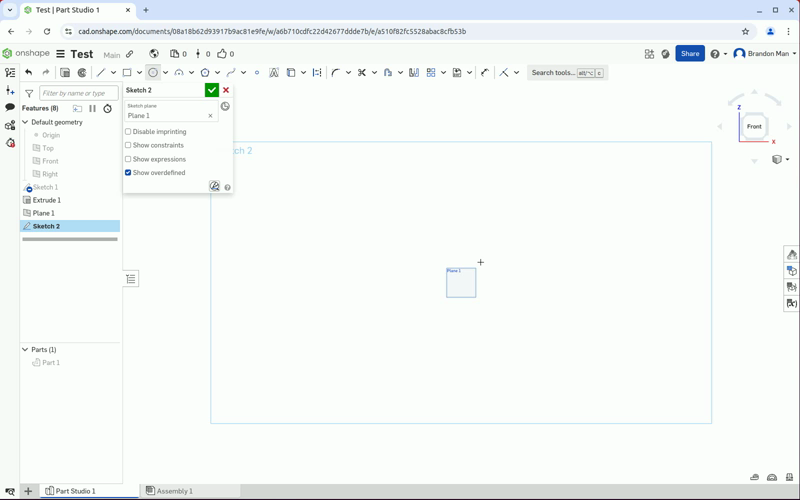
key_up(shift)
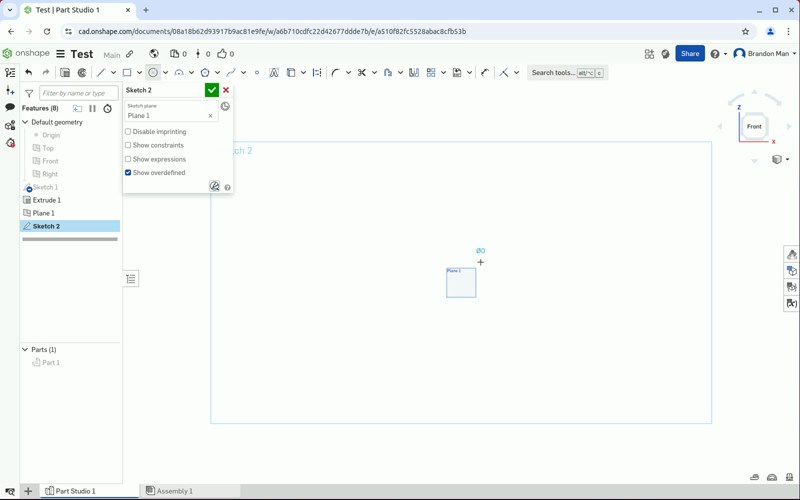
mouse_move(497, 261)
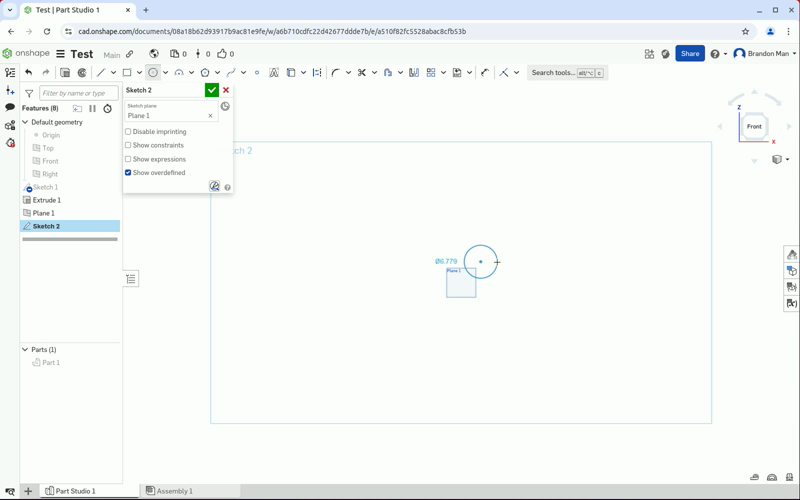
click(497, 261)
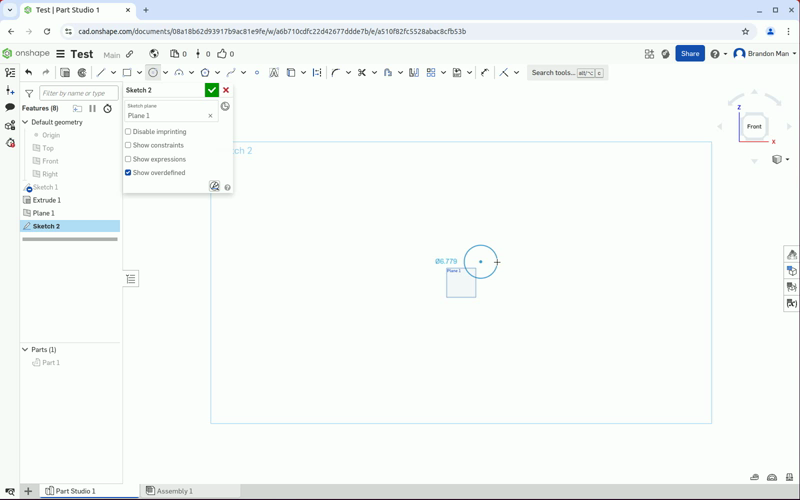
key(esc)
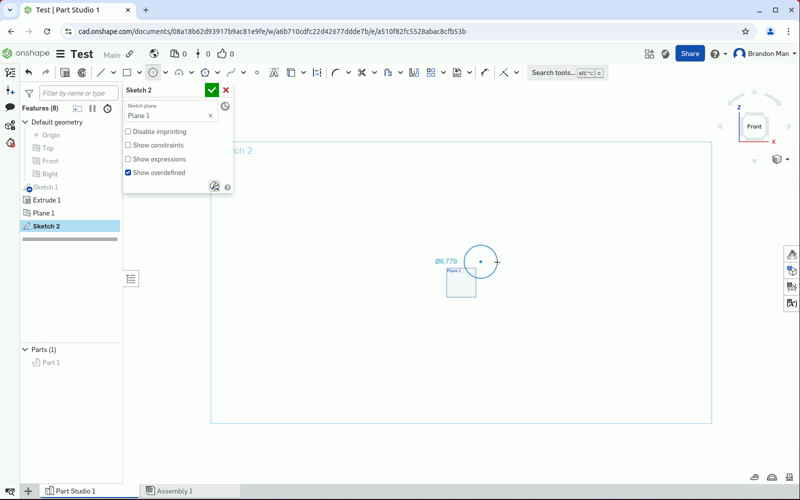
mouse_move(483, 256)
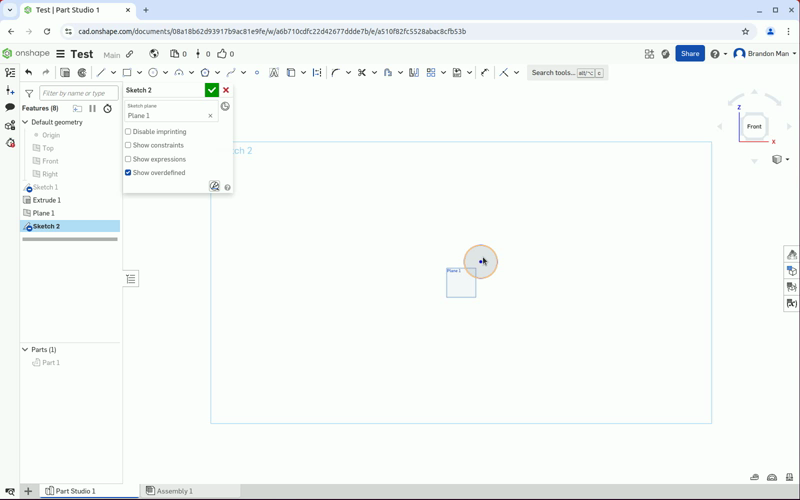
scroll(6)
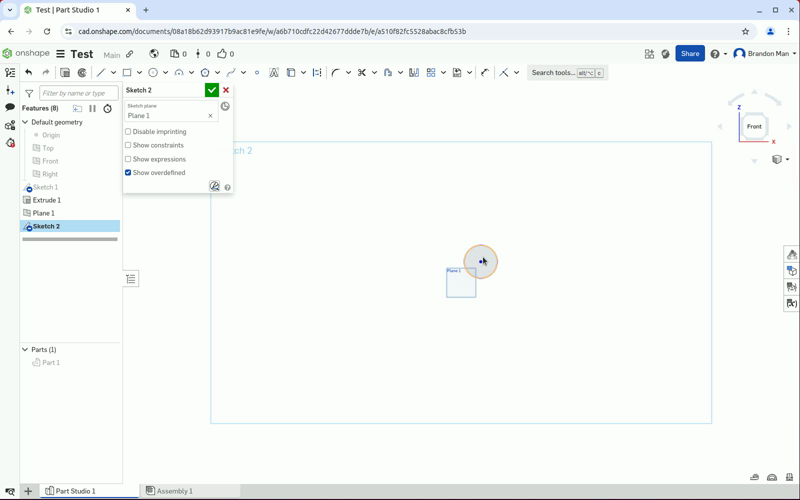
scroll(6)
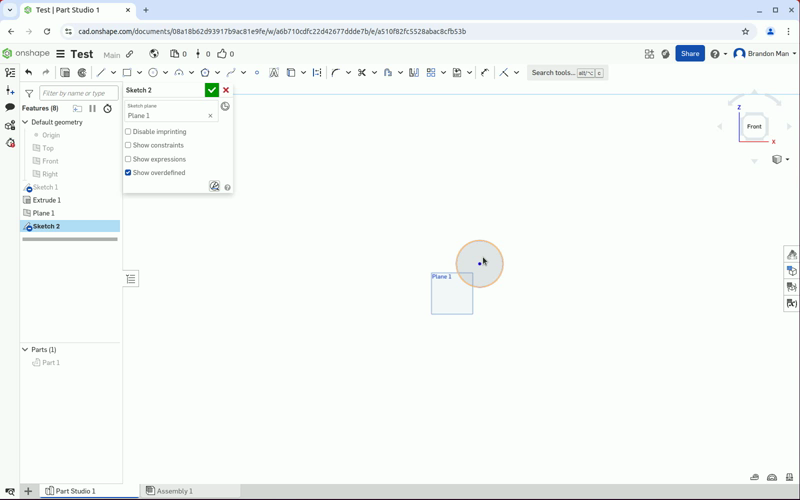
scroll(6)
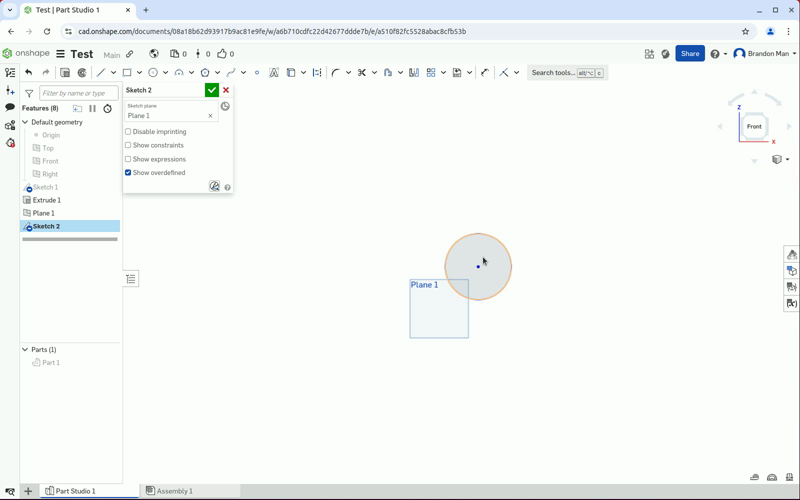
scroll(6)
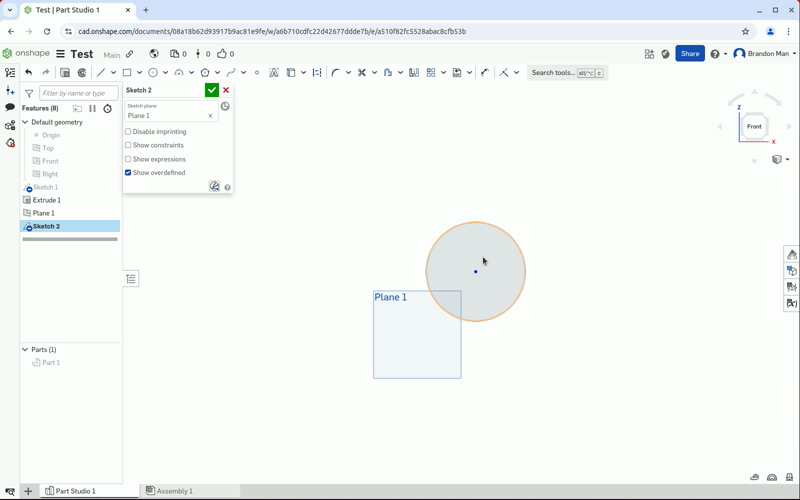
scroll(6)
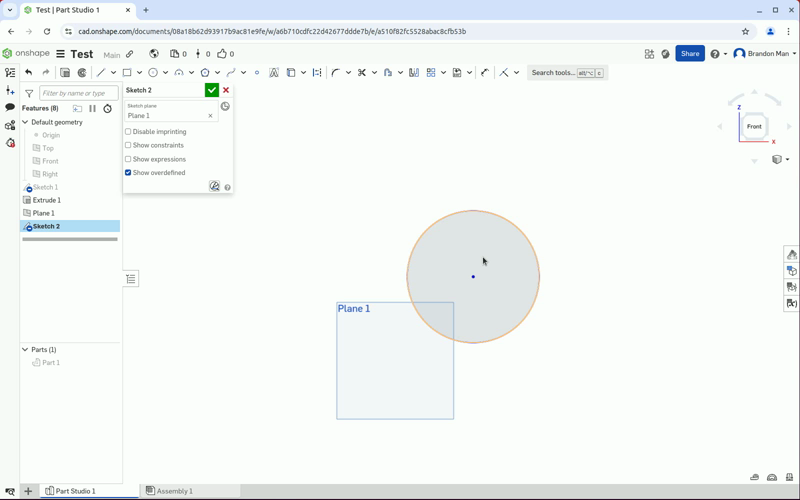
scroll(6)
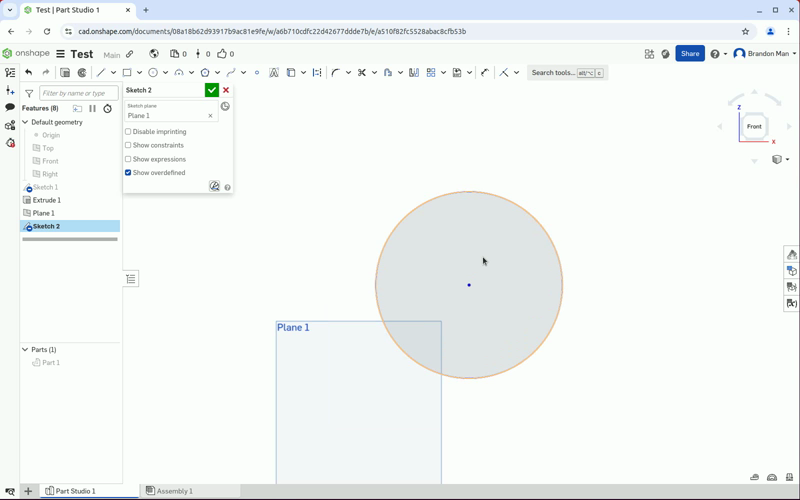
scroll(6)
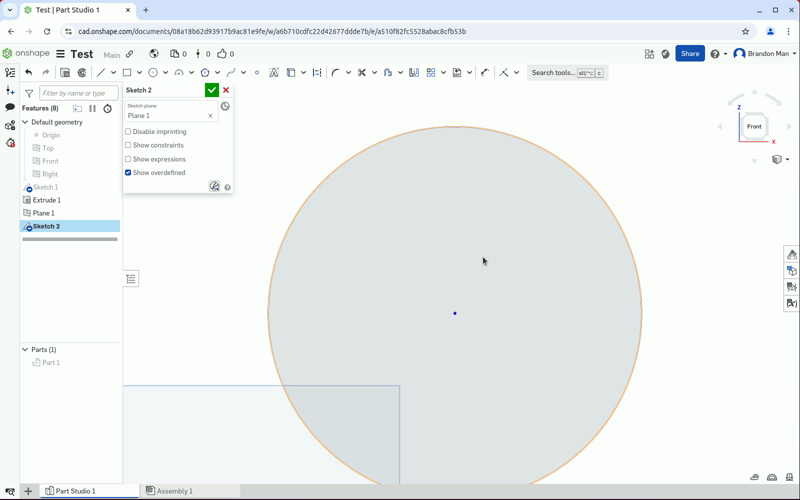
click(483, 256)
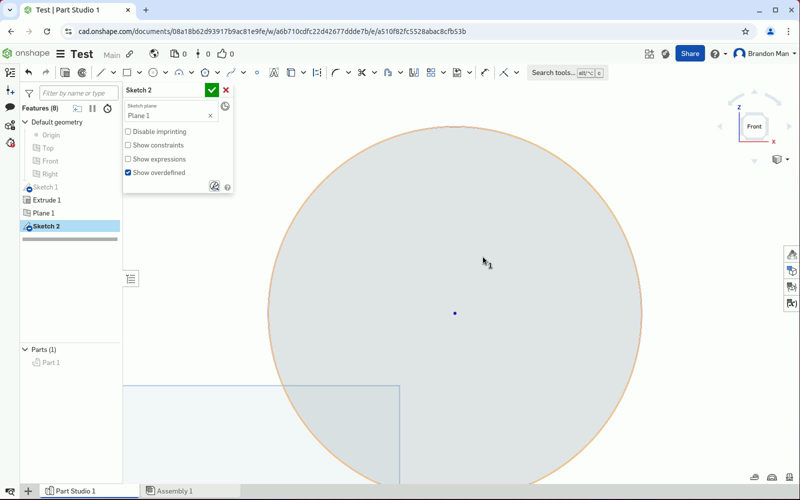
scroll(-6)
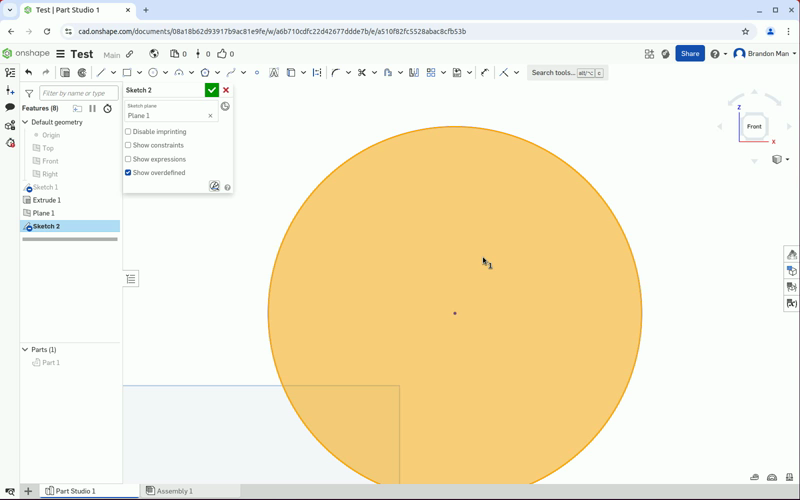
scroll(-6)
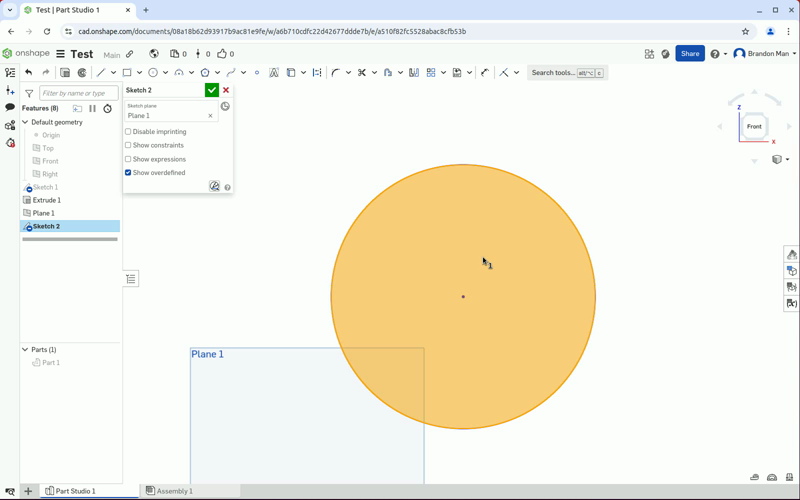
scroll(-6)
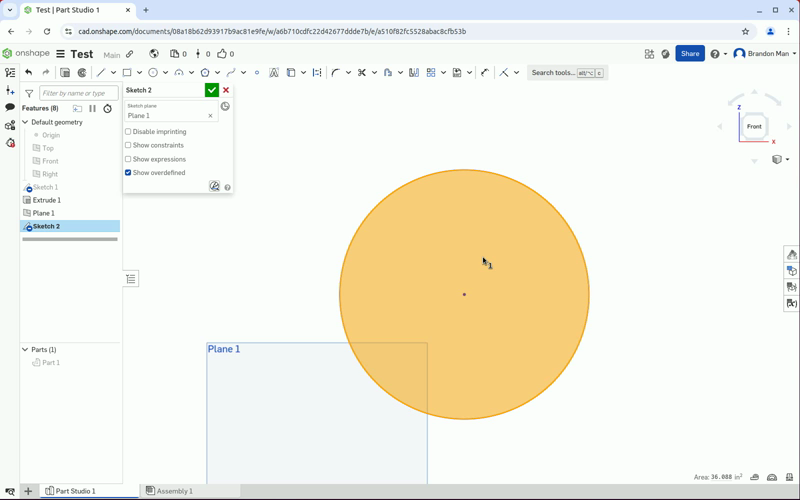
scroll(-6)
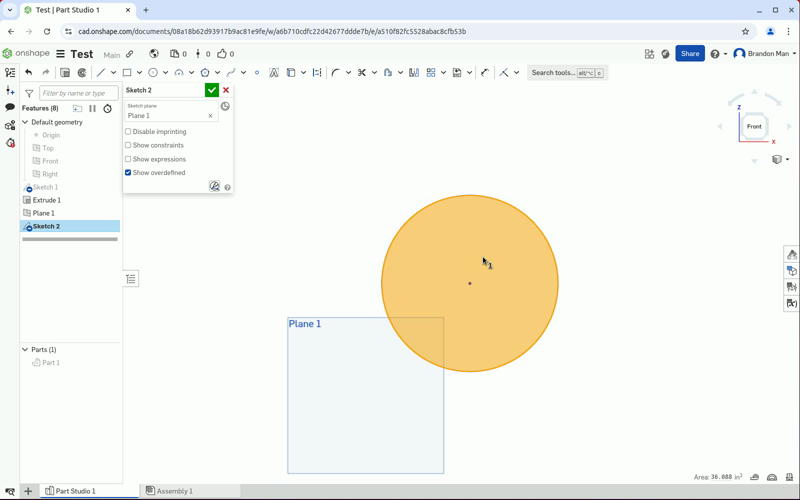
scroll(-6)
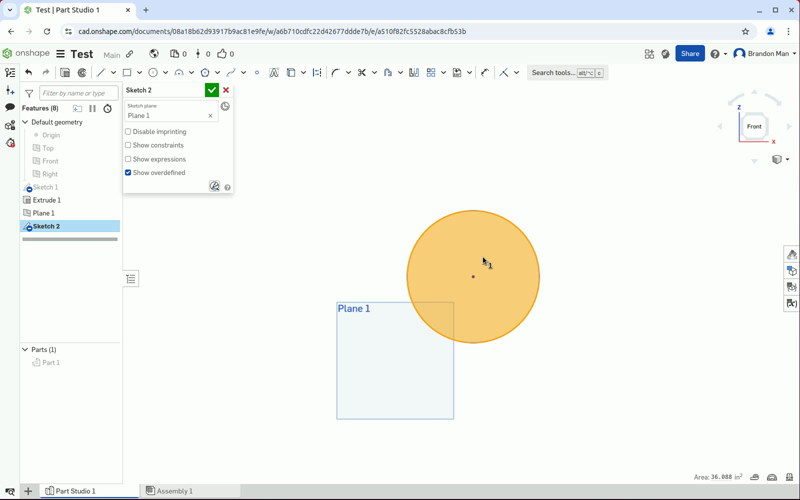
scroll(-6)
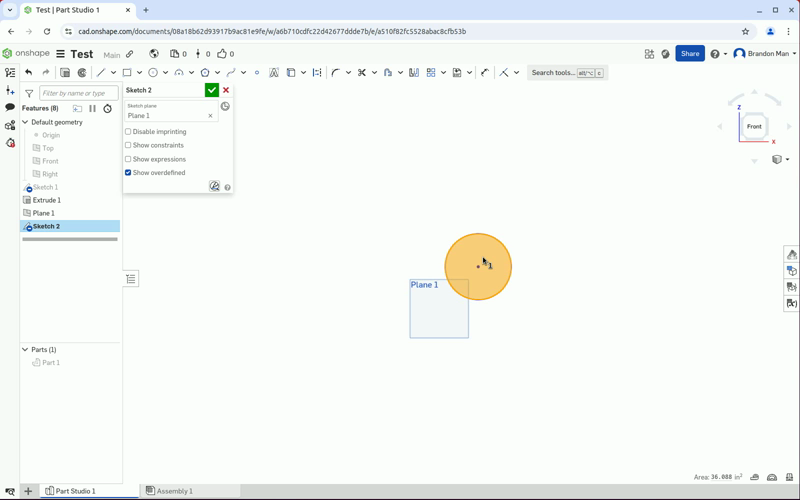
scroll(-6)
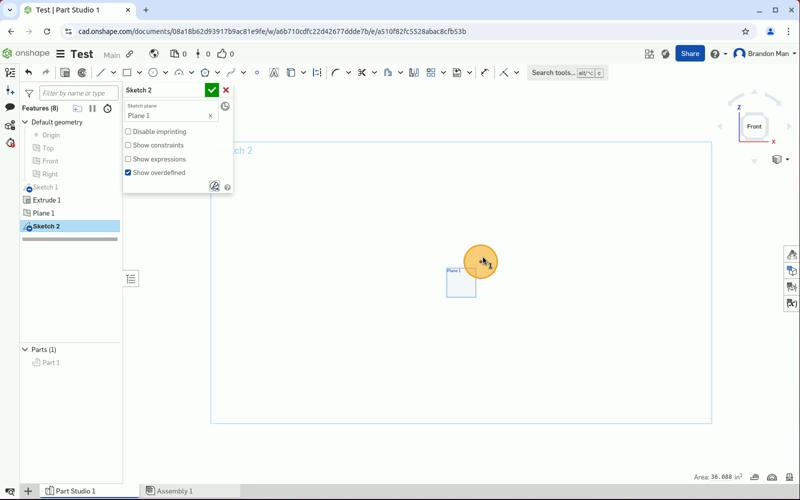
mouse_move(73, 352)
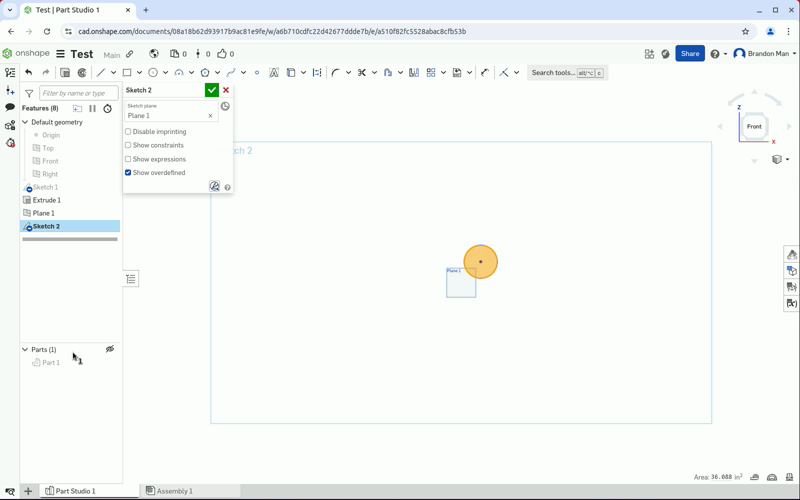
key(shift+y)
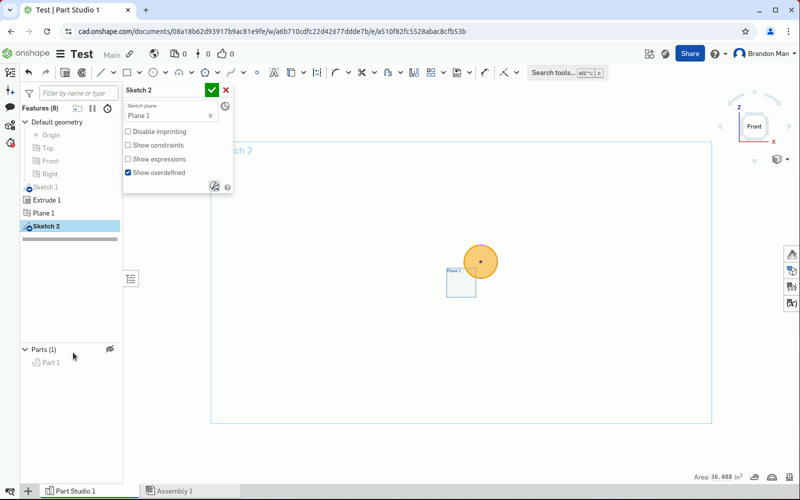
key(shift+e)
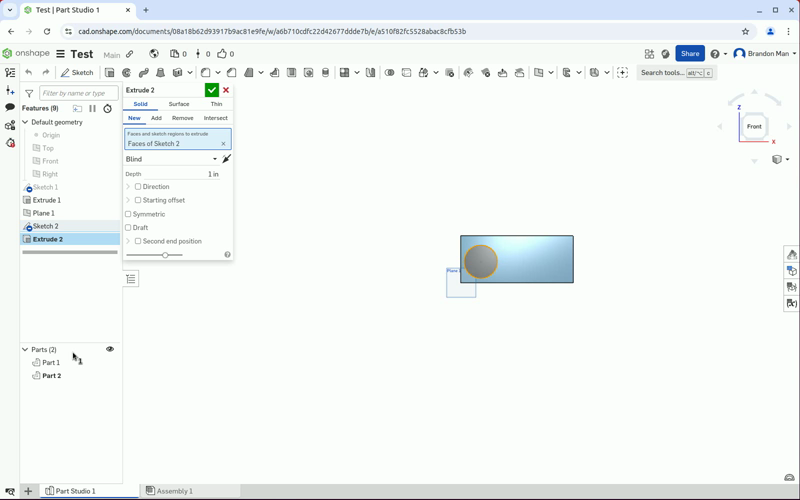
mouse_move(143, 106)
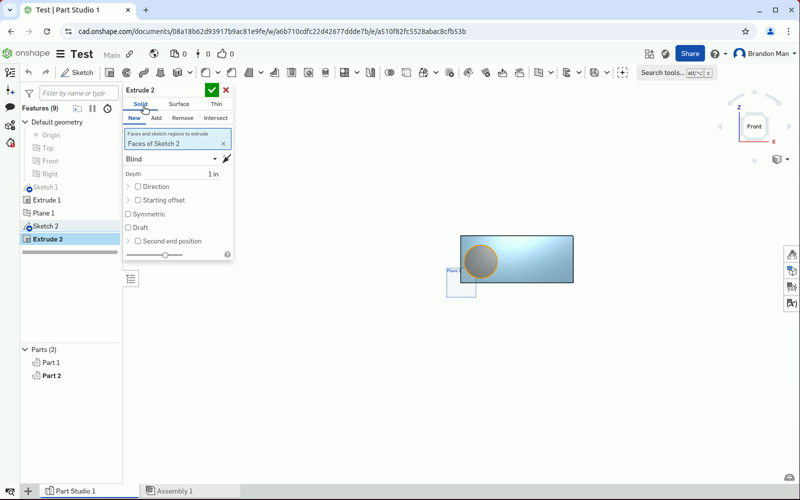
click(143, 106)
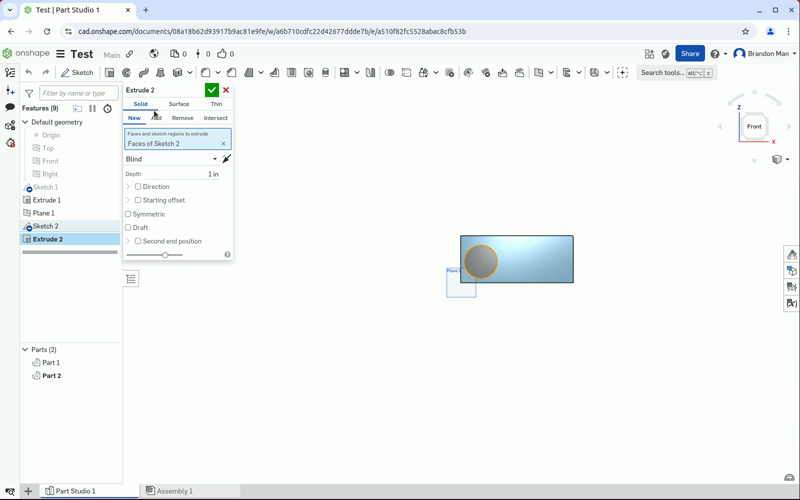
mouse_move(186, 120)
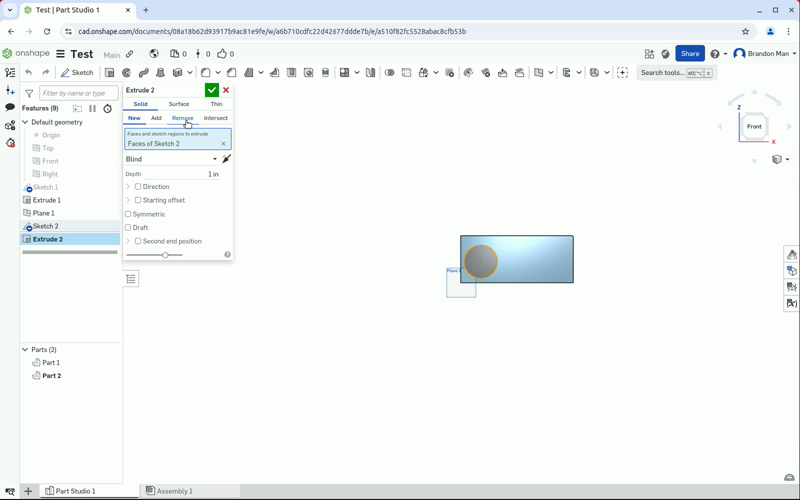
click(186, 120)
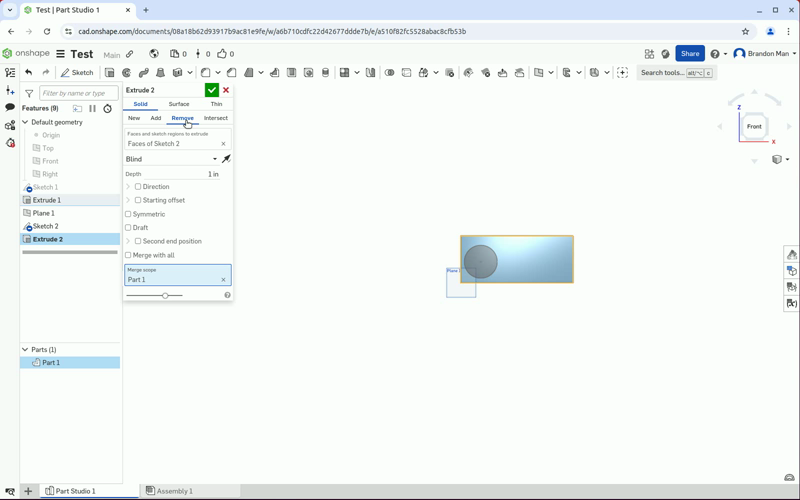
key(tab, 4)
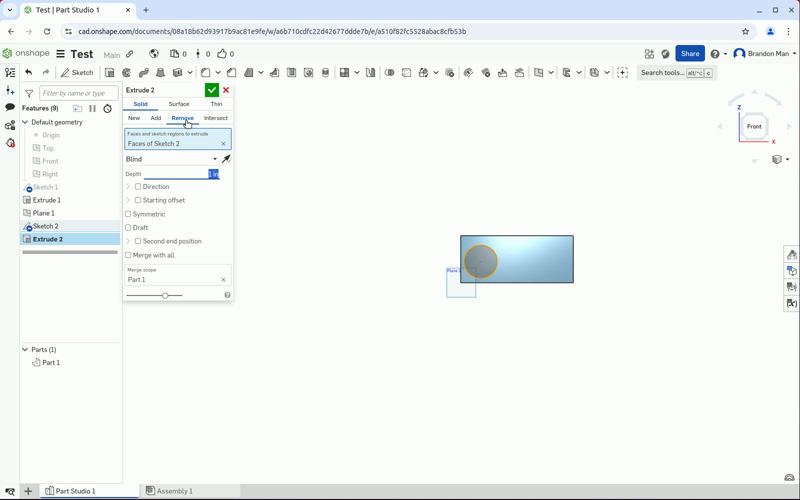
text(2.166)
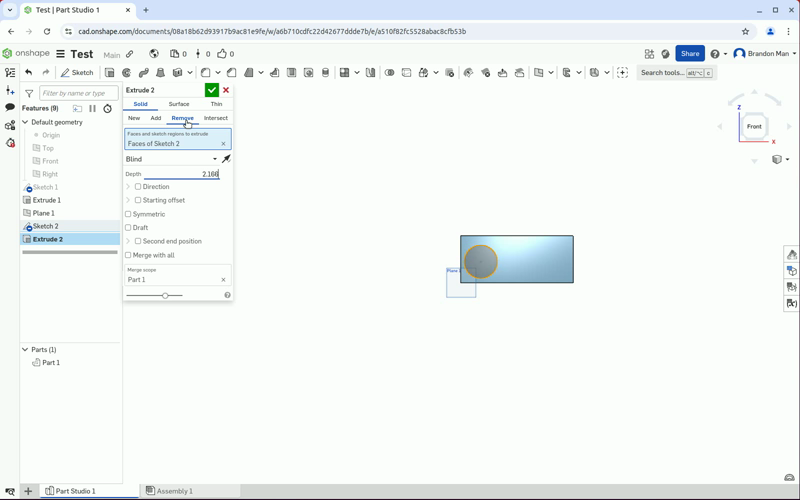
key(tab, 6)
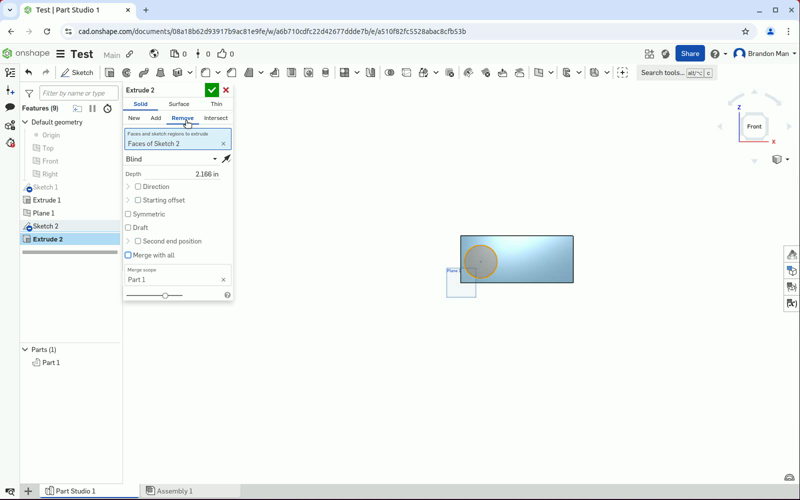
key(space)
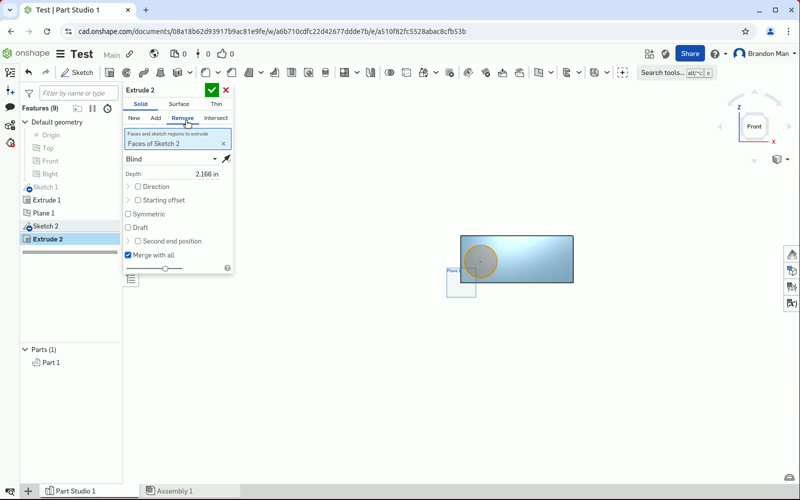
key(enter)
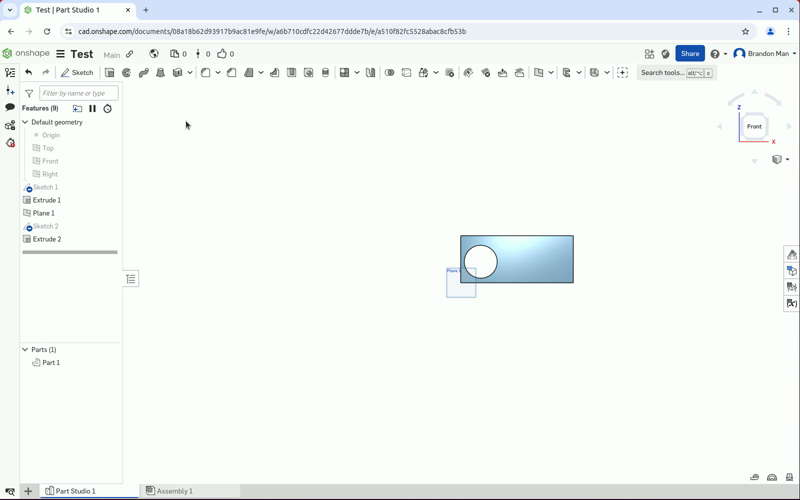
key(shift+h)
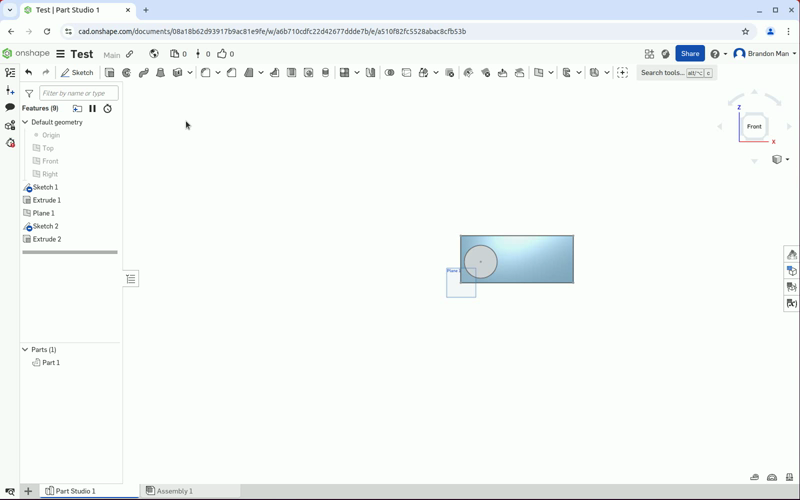
key(shift+h)
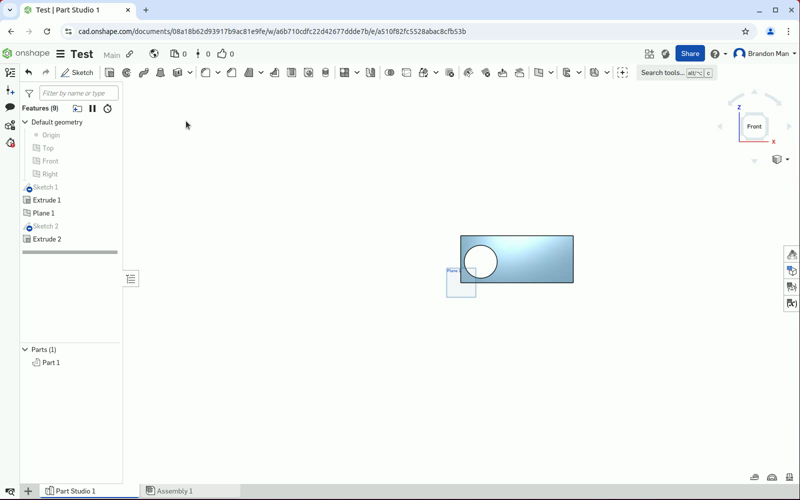
mouse_move(73, 189)
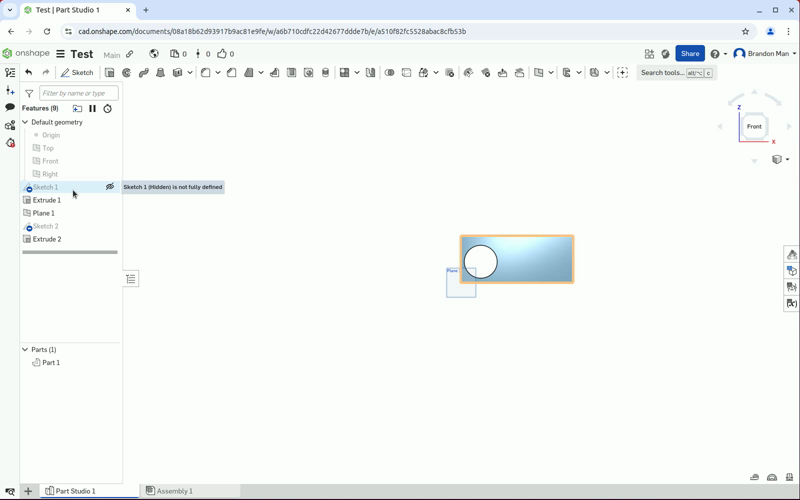
click(73, 189)
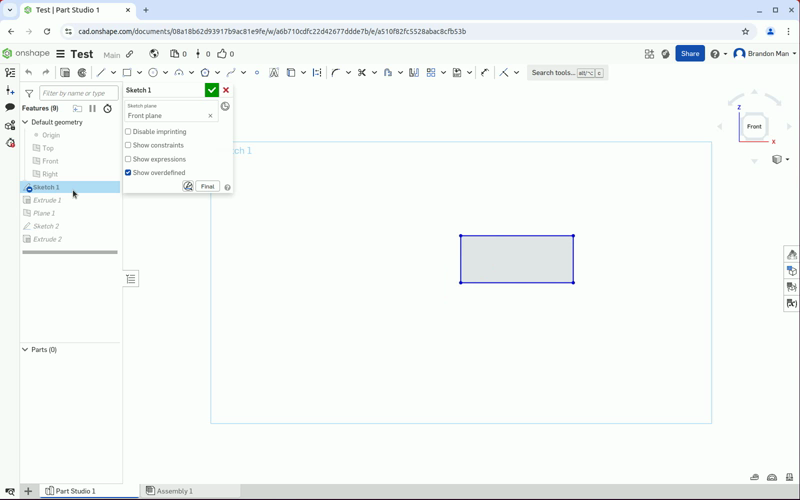
mouse_move(229, 92)
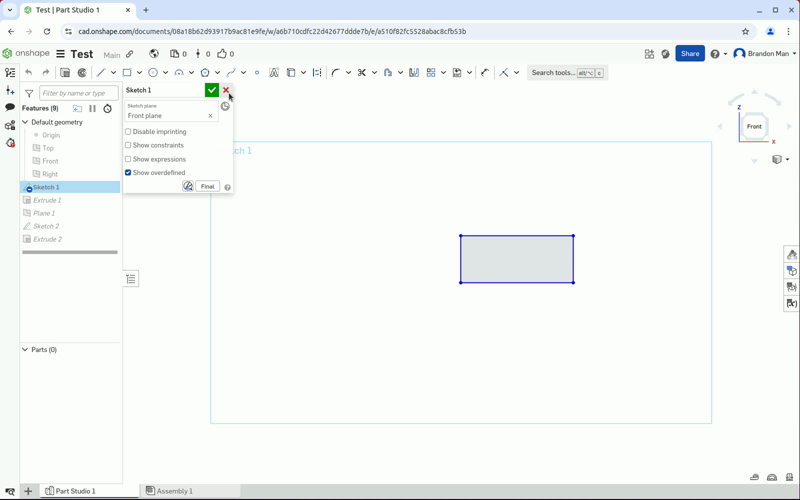
click(229, 92)
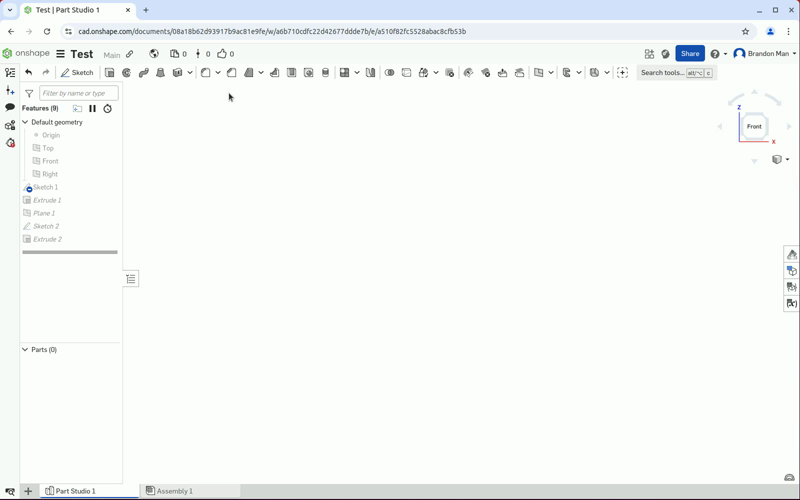
key(shift+s)
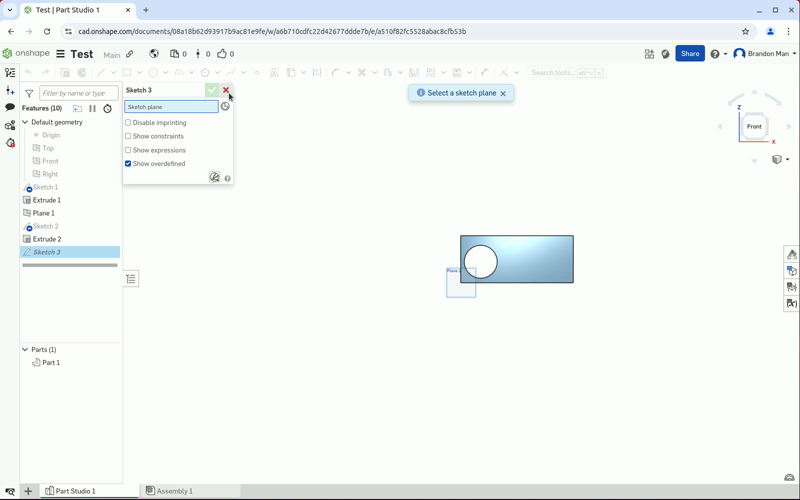
mouse_move(73, 215)
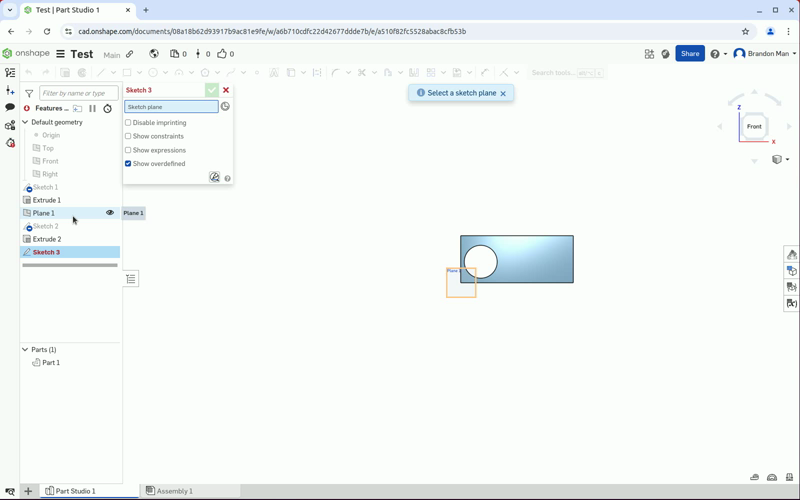
click(73, 215)
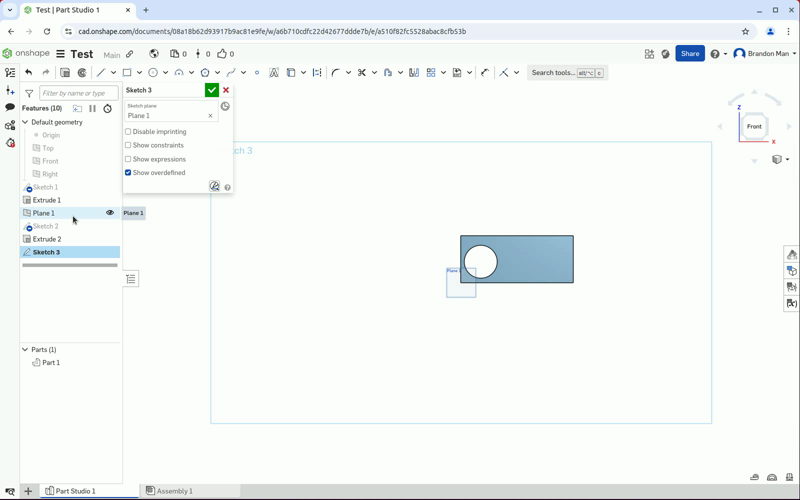
mouse_move(73, 352)
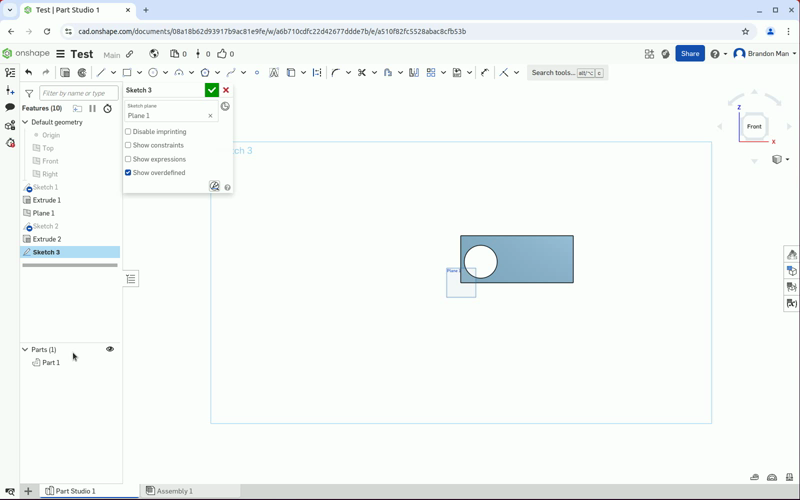
key(y)
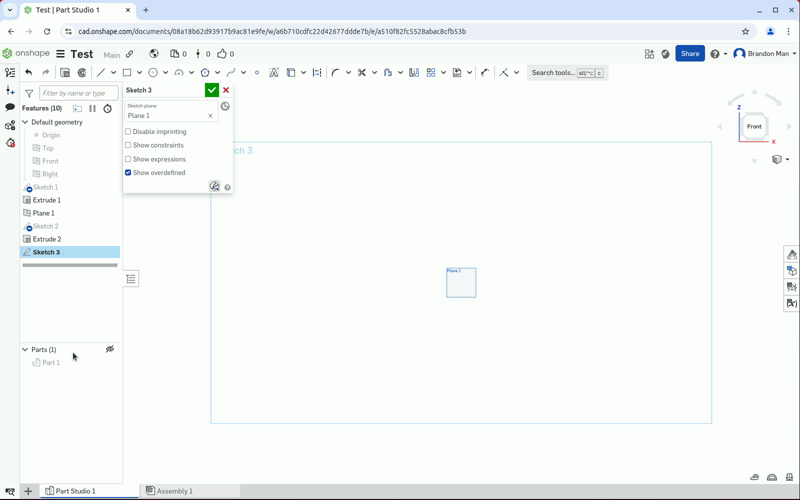
key(c)
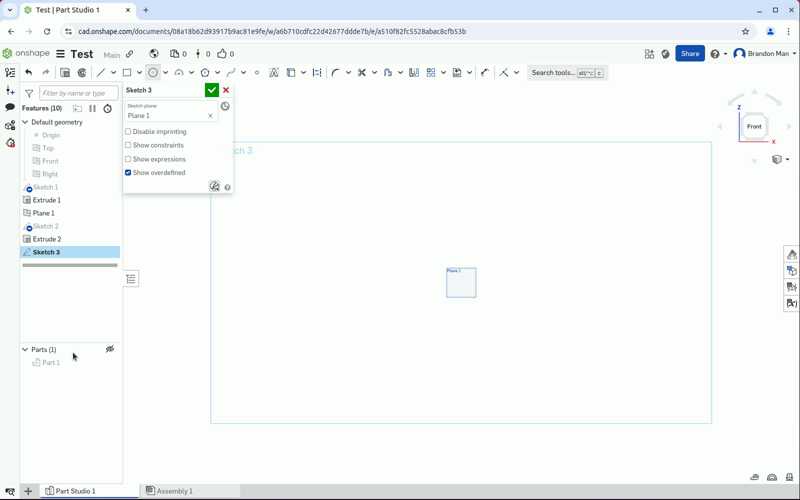
key_down(shift)
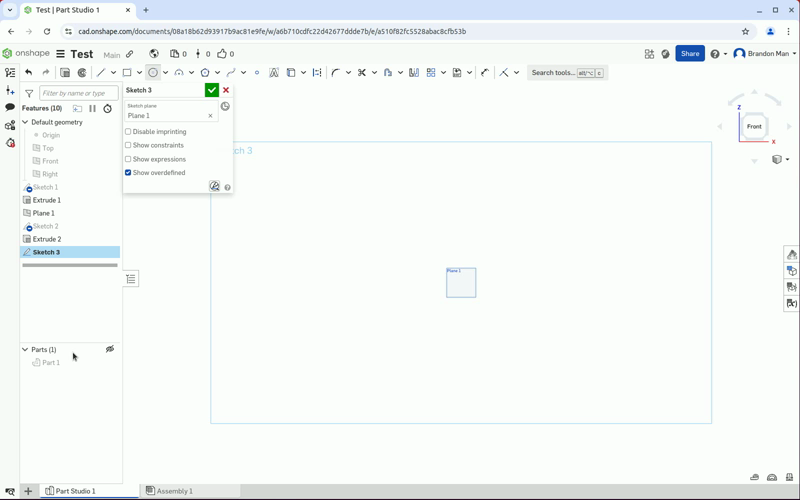
mouse_move(554, 261)
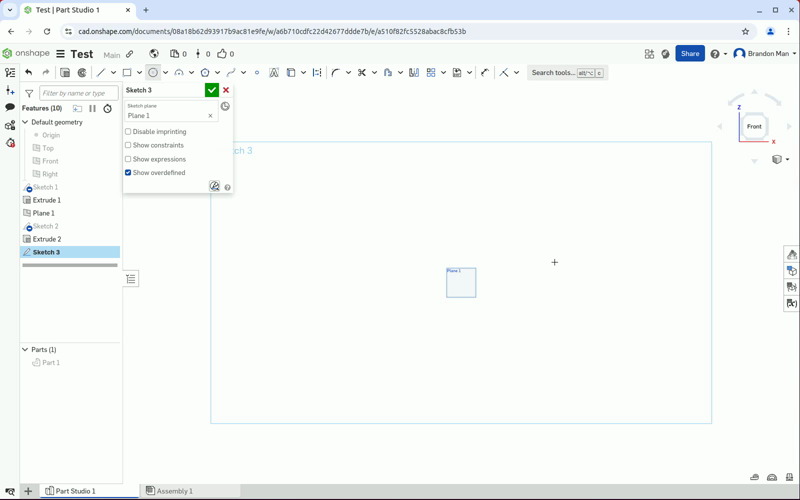
click(554, 261)
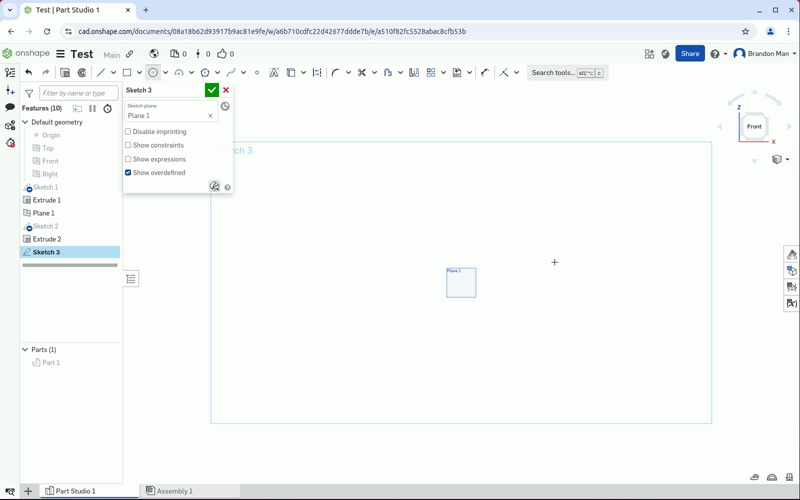
key_up(shift)
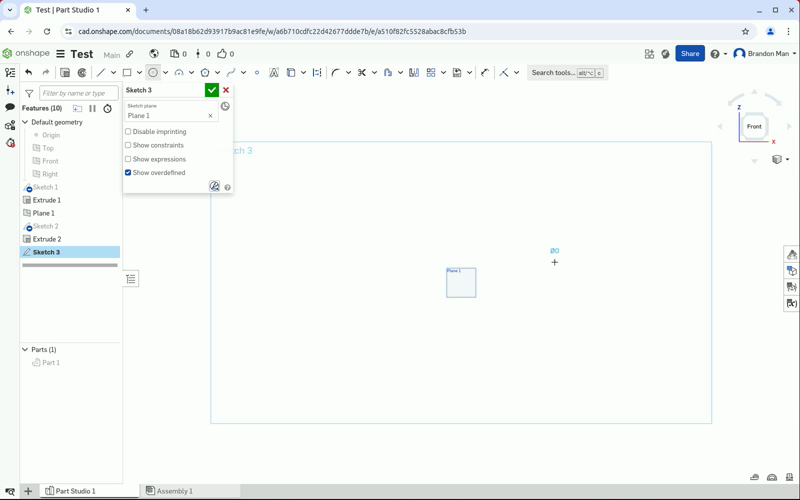
mouse_move(571, 261)
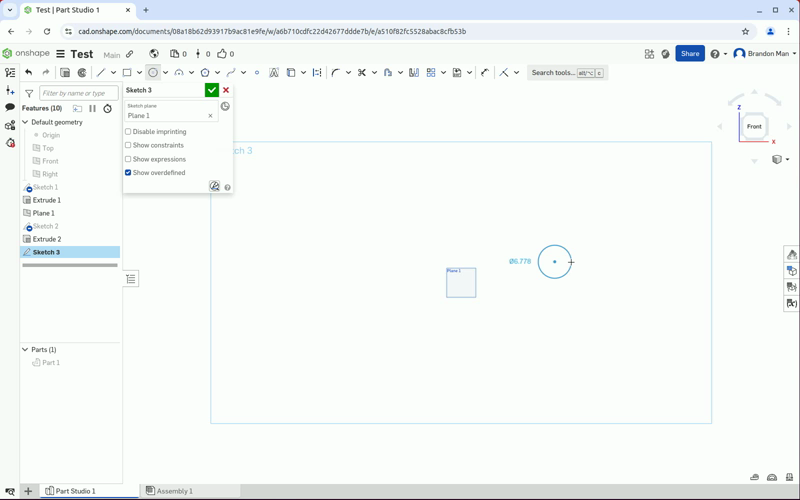
click(571, 261)
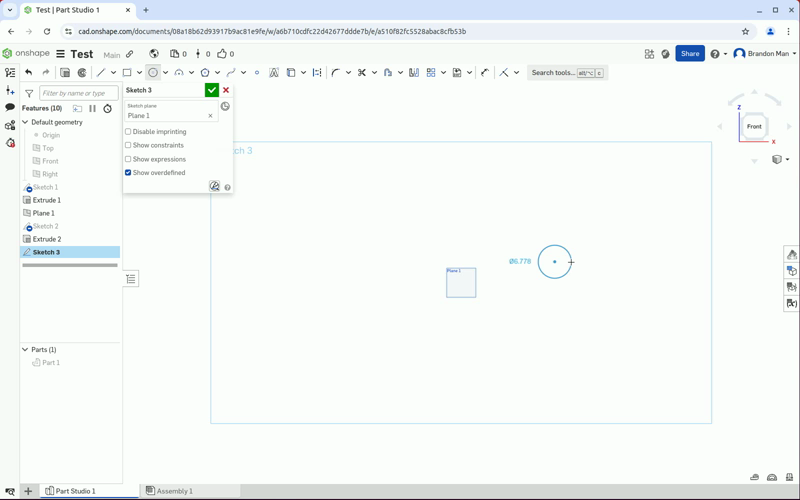
key(esc)
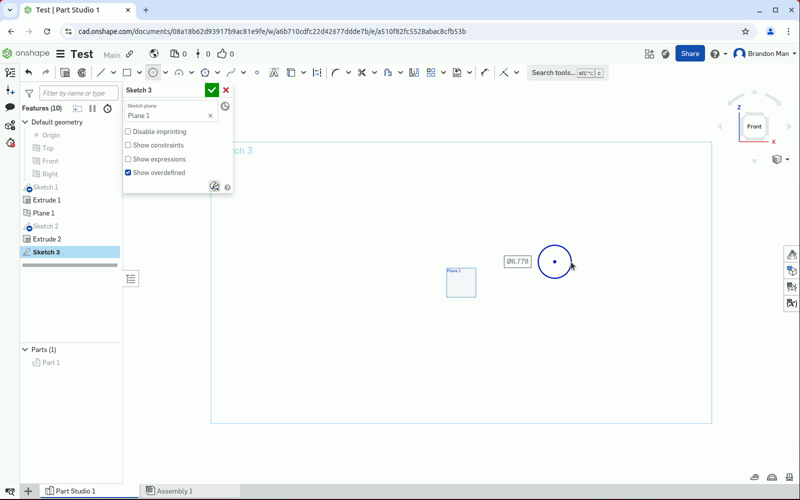
mouse_move(557, 252)
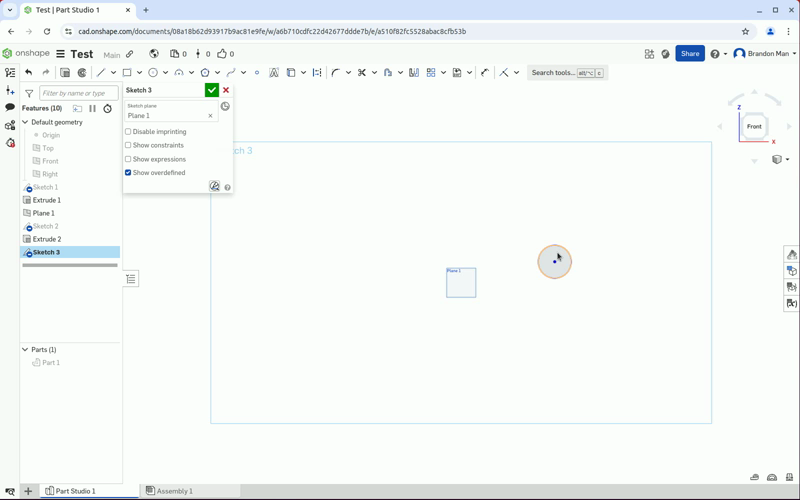
scroll(6)
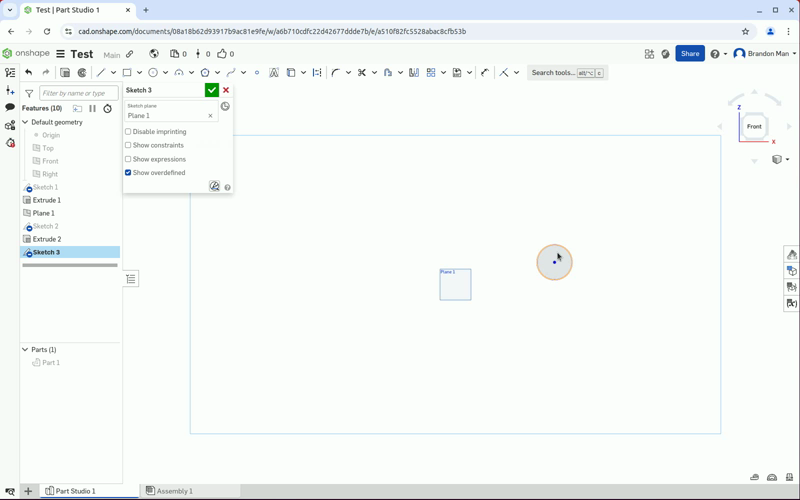
scroll(6)
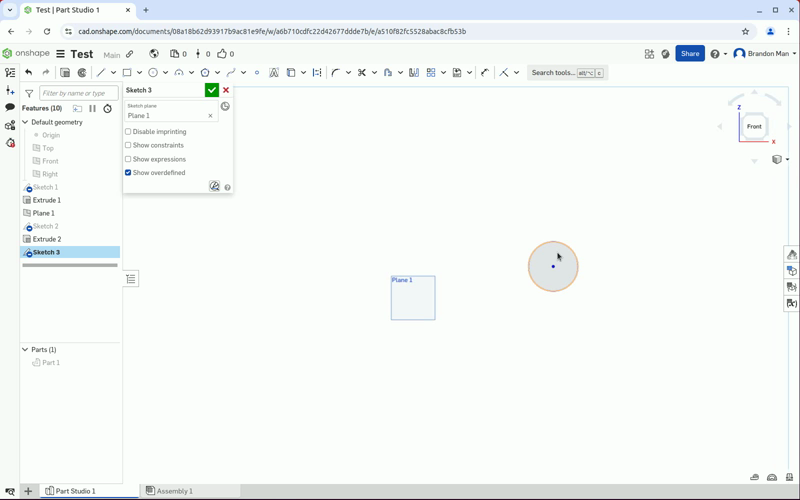
scroll(6)
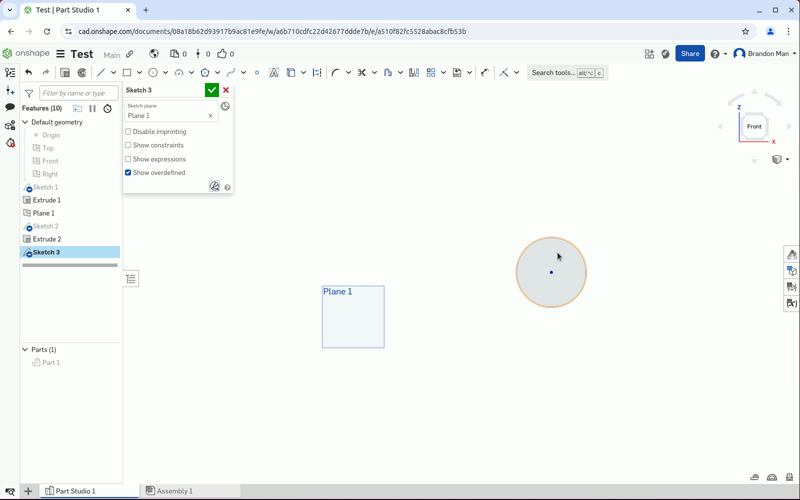
scroll(6)
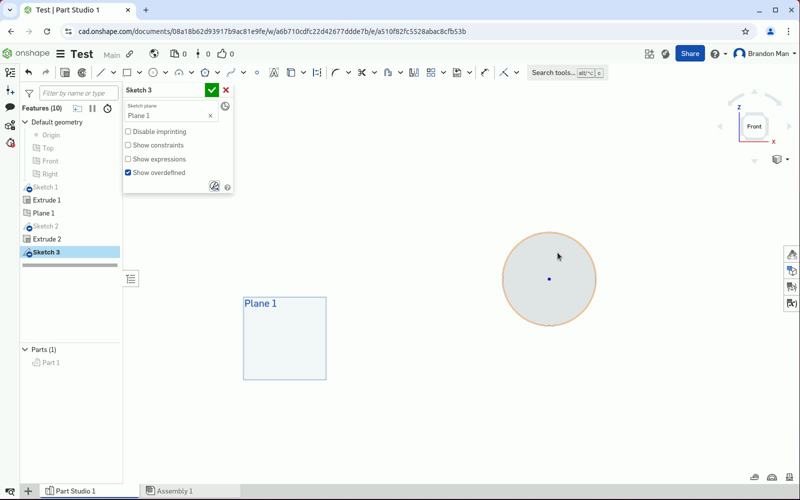
scroll(6)
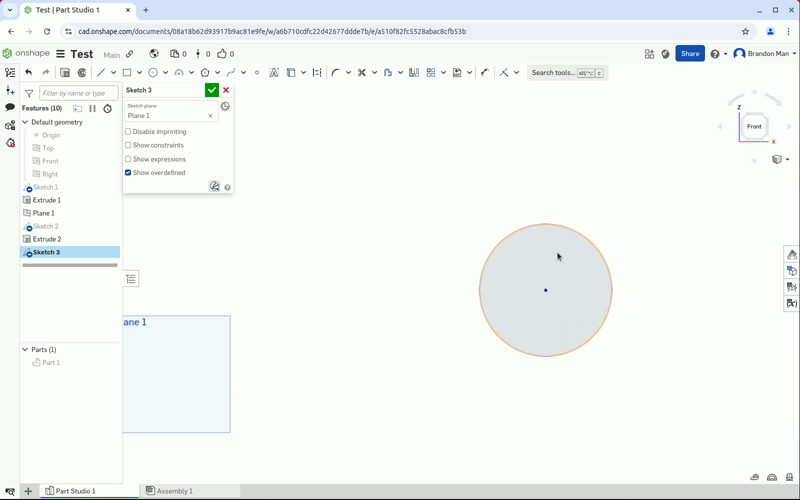
scroll(6)
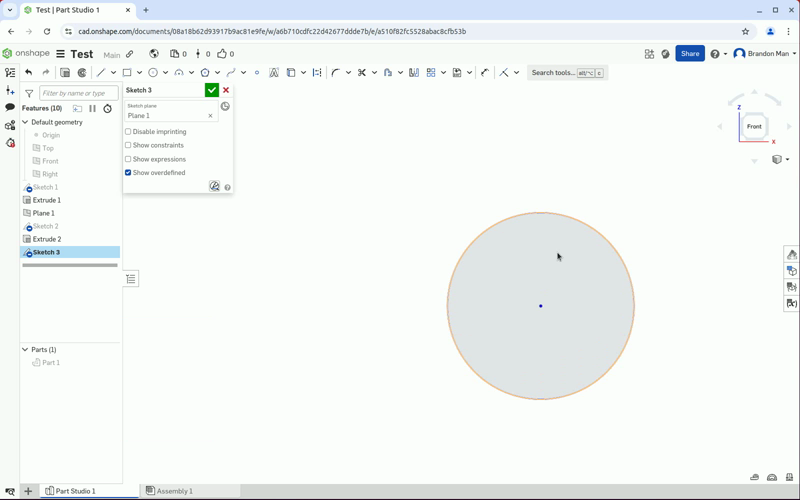
scroll(6)
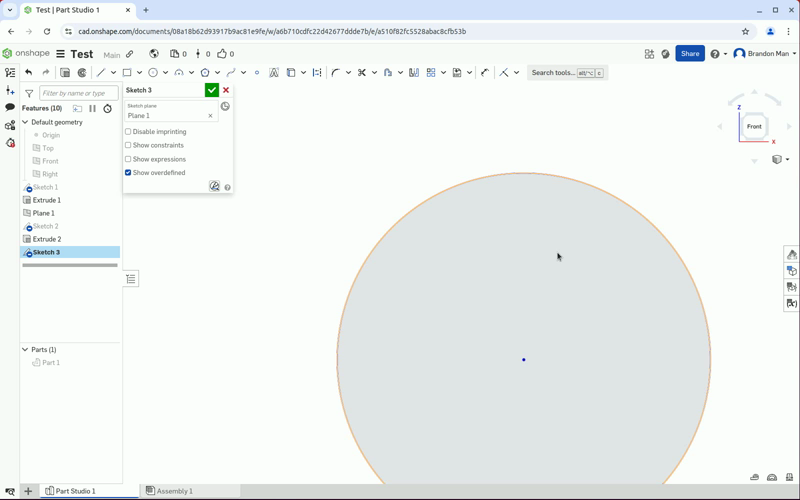
click(557, 252)
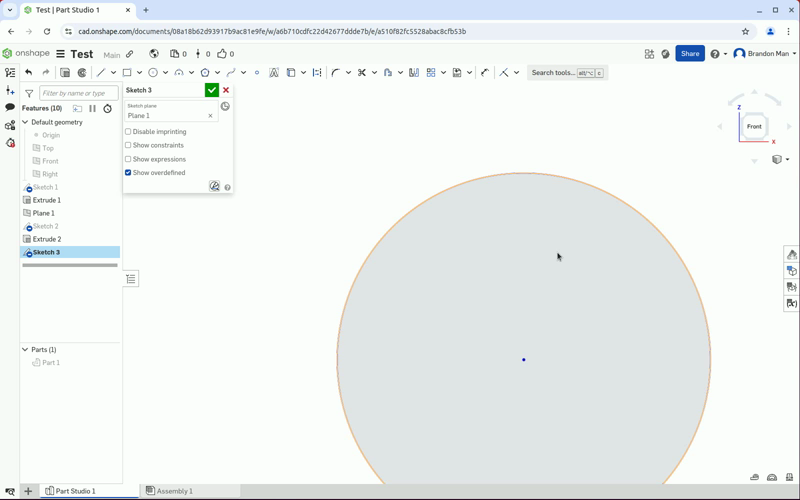
scroll(-6)
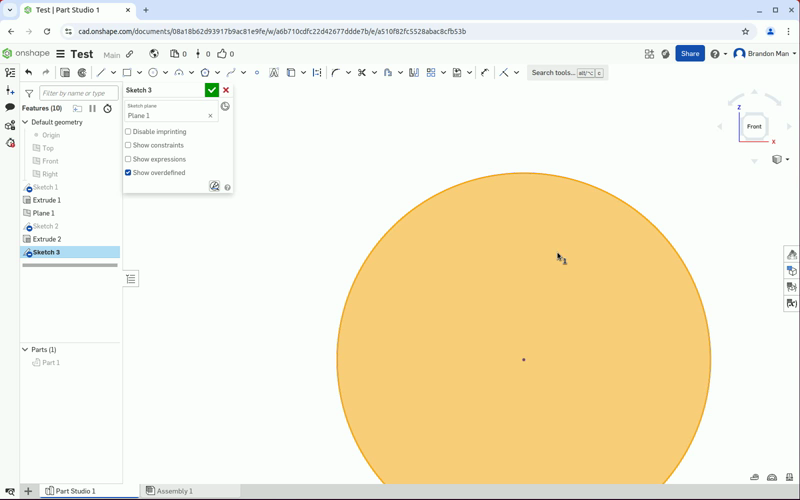
scroll(-6)
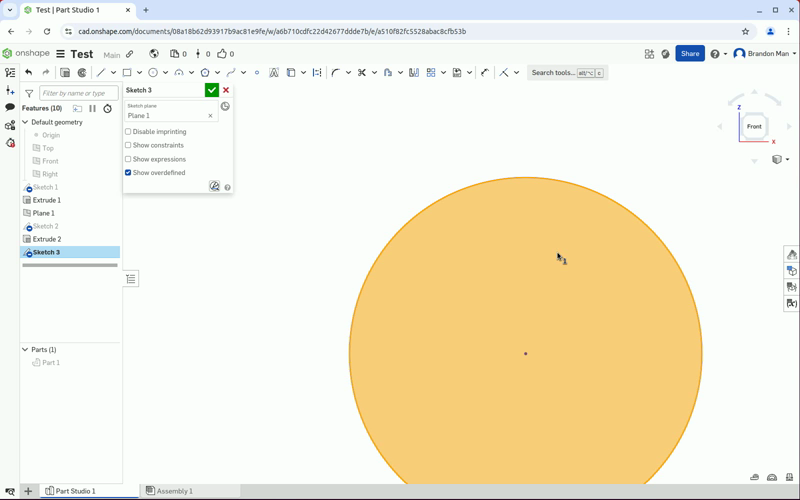
scroll(-6)
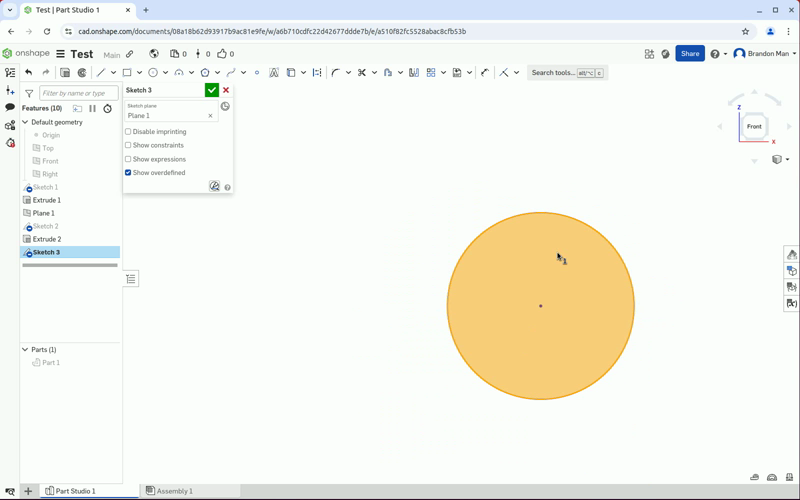
scroll(-6)
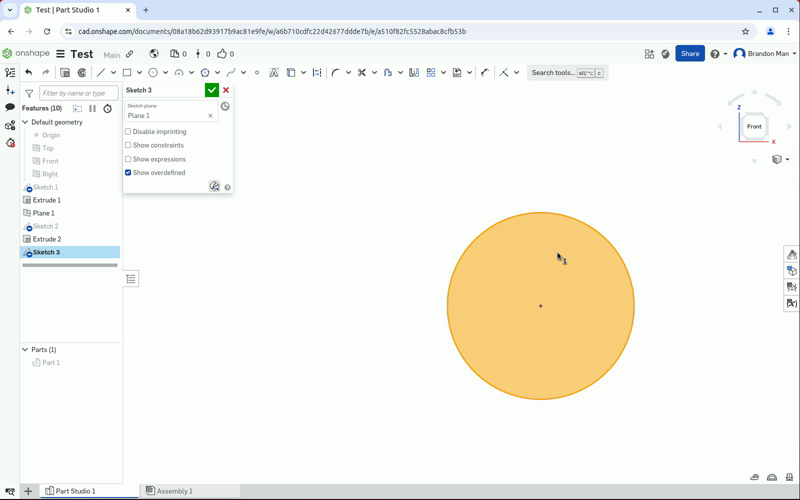
scroll(-6)
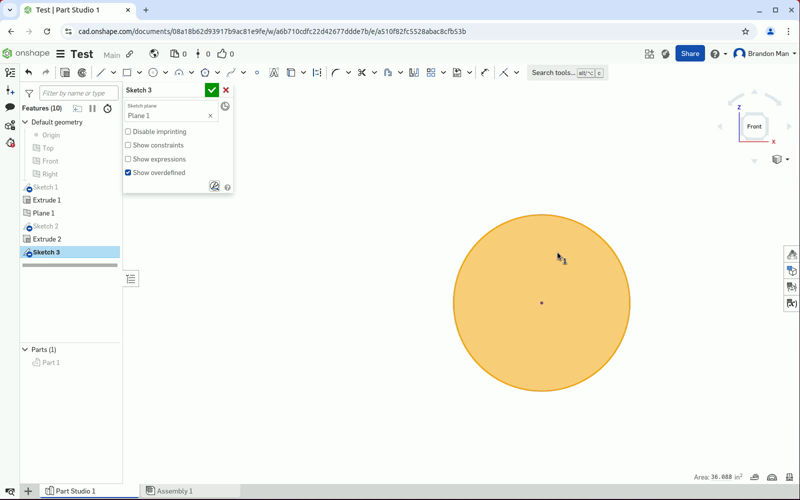
scroll(-6)
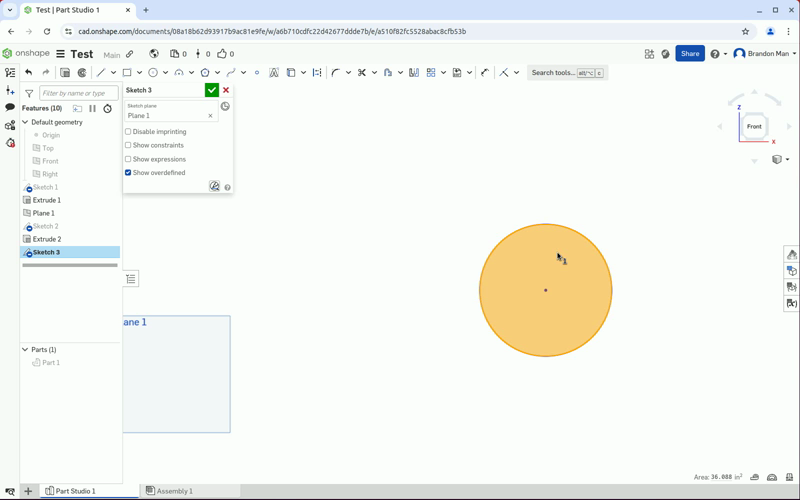
scroll(-6)
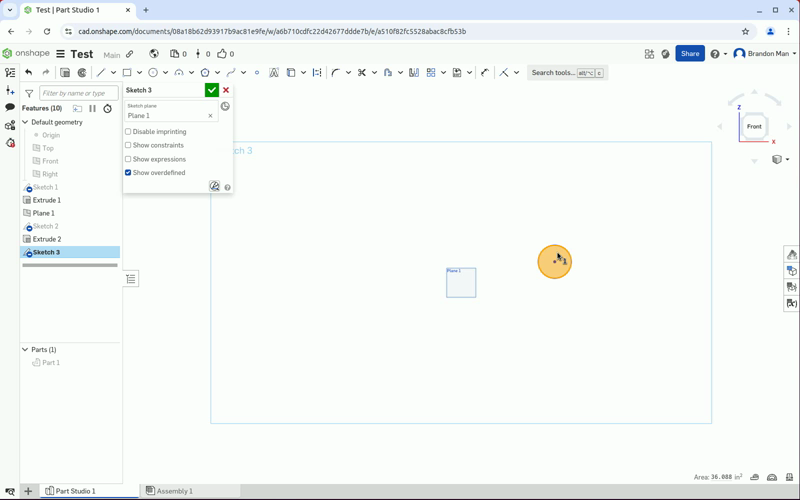
mouse_move(73, 352)
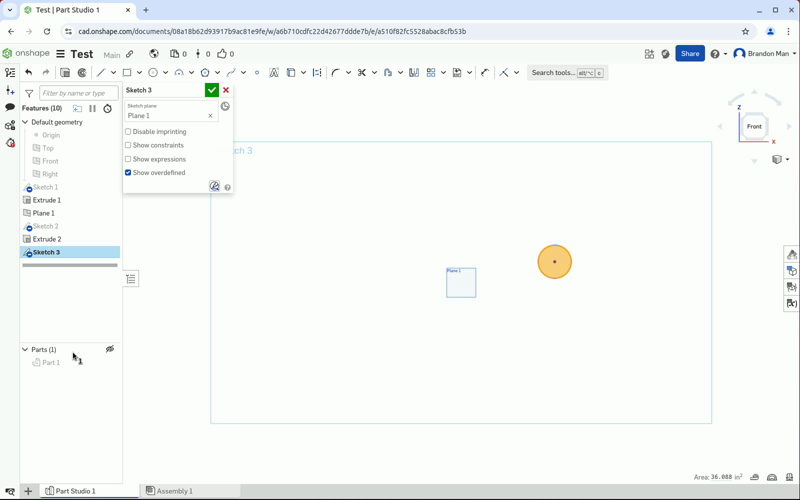
key(shift+y)
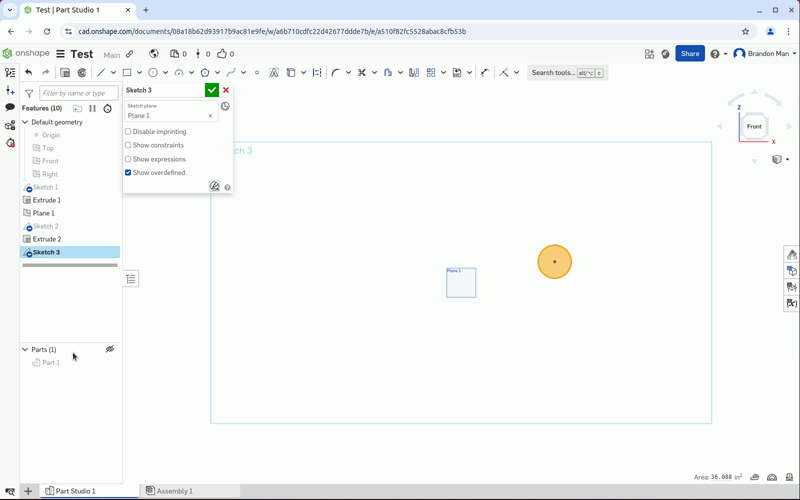
key(shift+e)
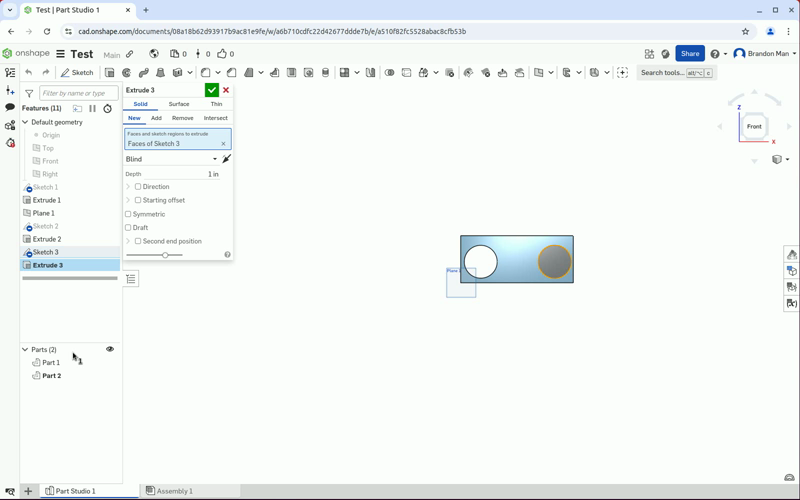
mouse_move(143, 106)
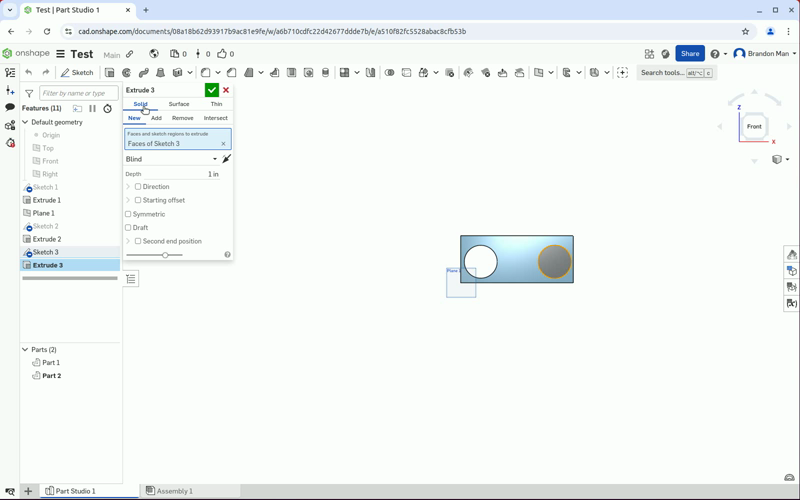
click(143, 106)
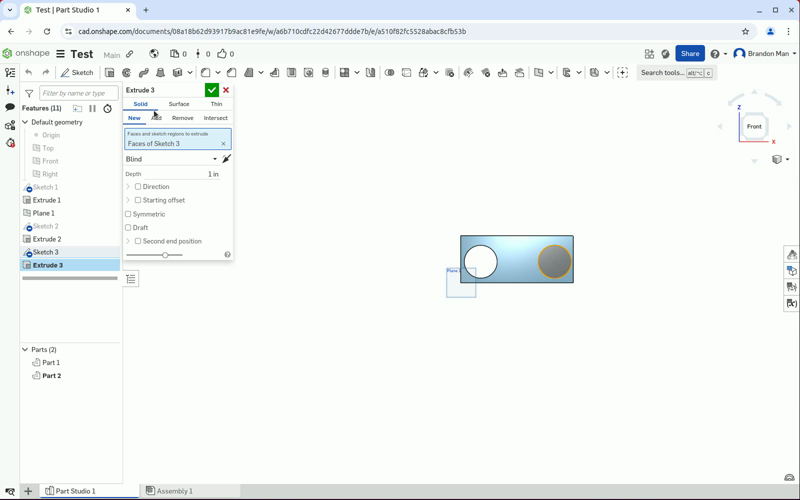
mouse_move(186, 120)
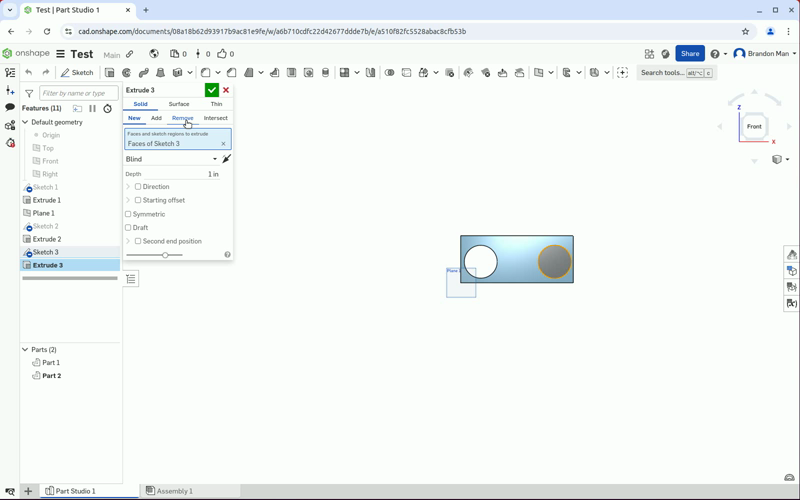
click(186, 120)
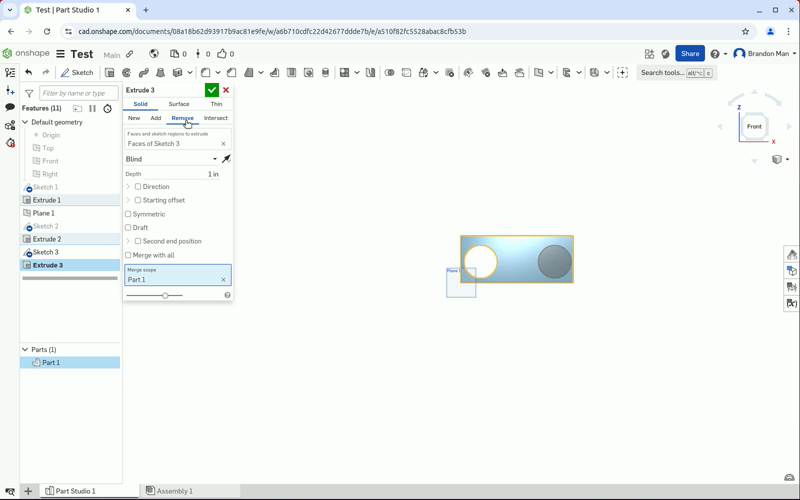
key(tab, 4)
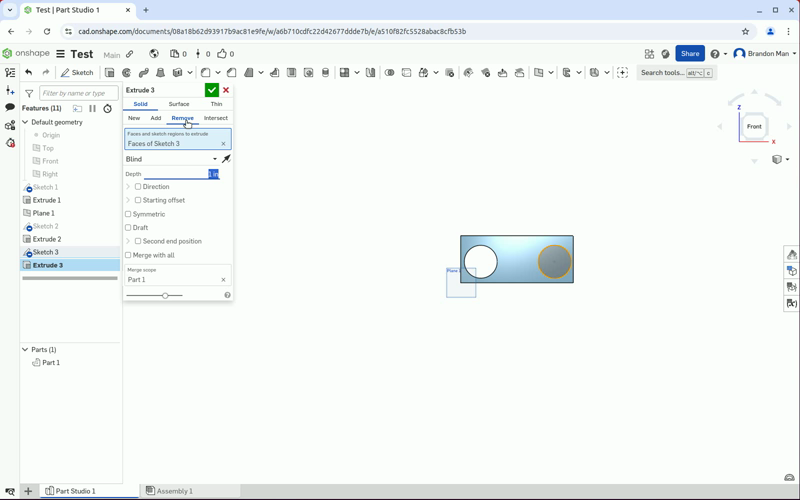
text(2.166)
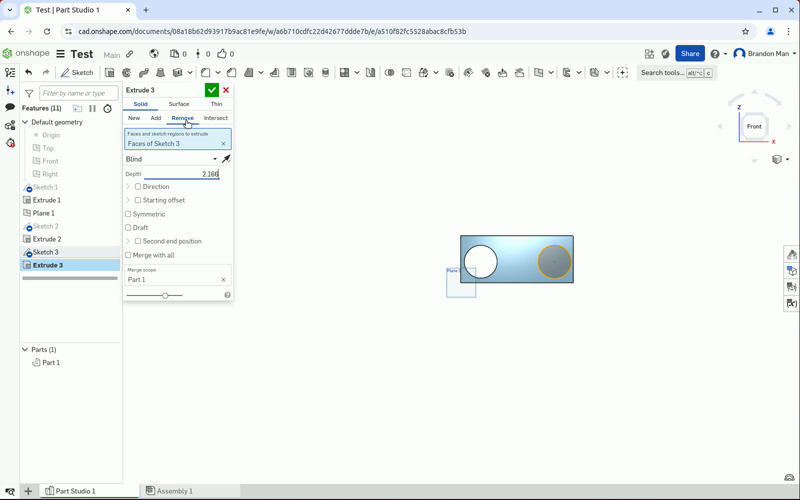
key(tab, 6)
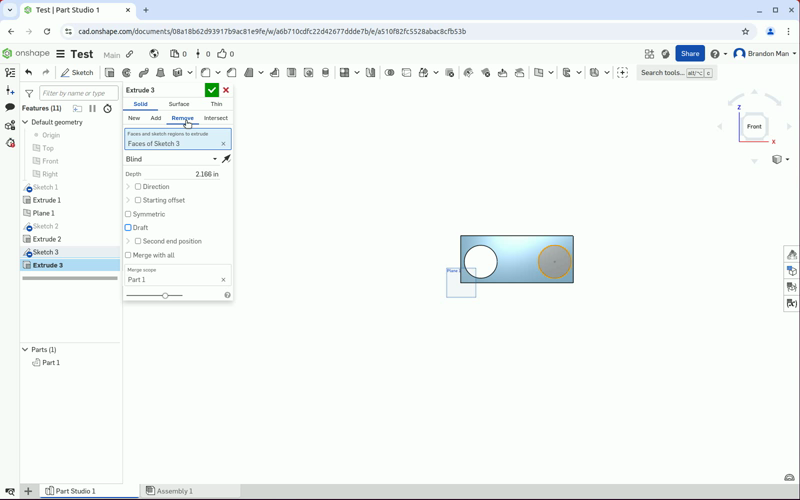
key(space)
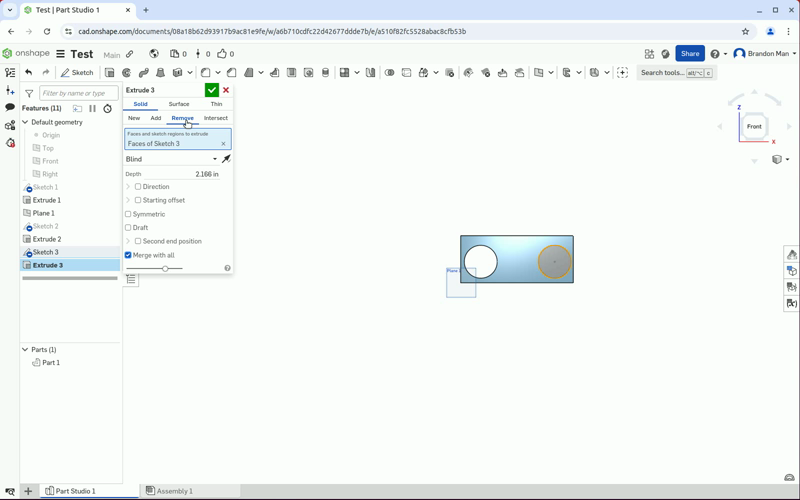
key(enter)
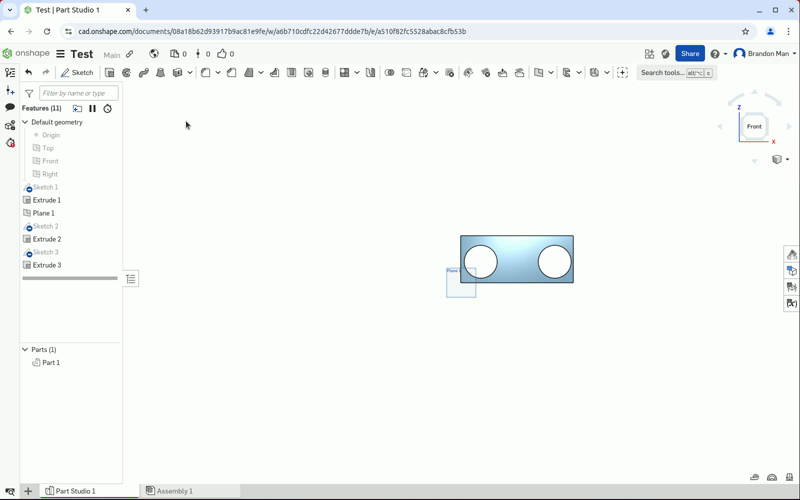
key(shift+h)
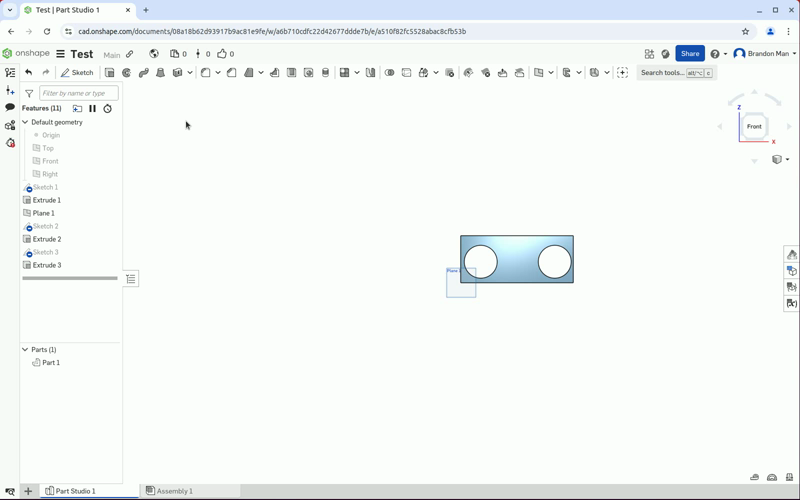
key(shift+h)
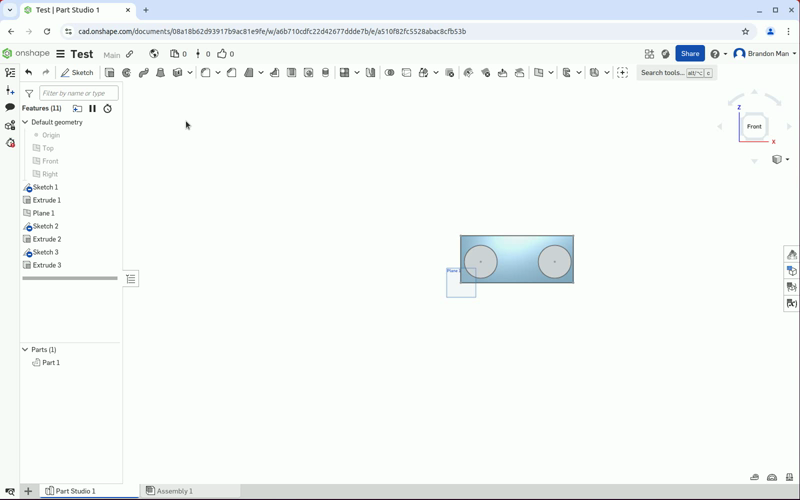
key(shift+7)
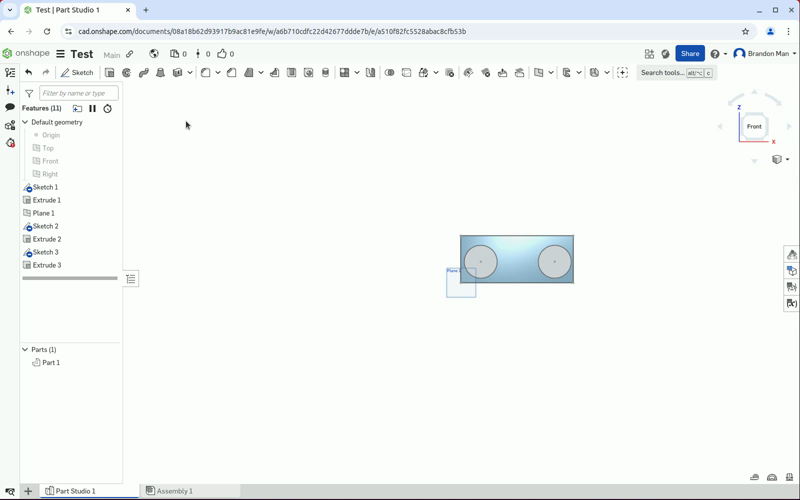
key(left, 2)
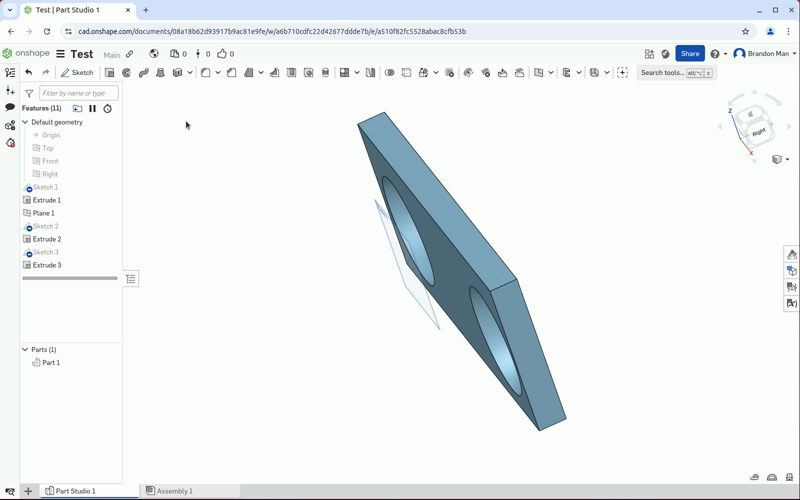
key(down, 2)
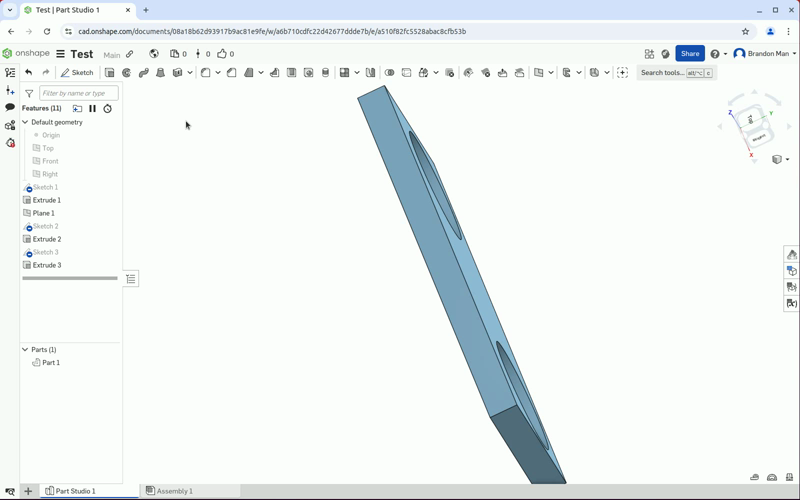
key(up, 2)
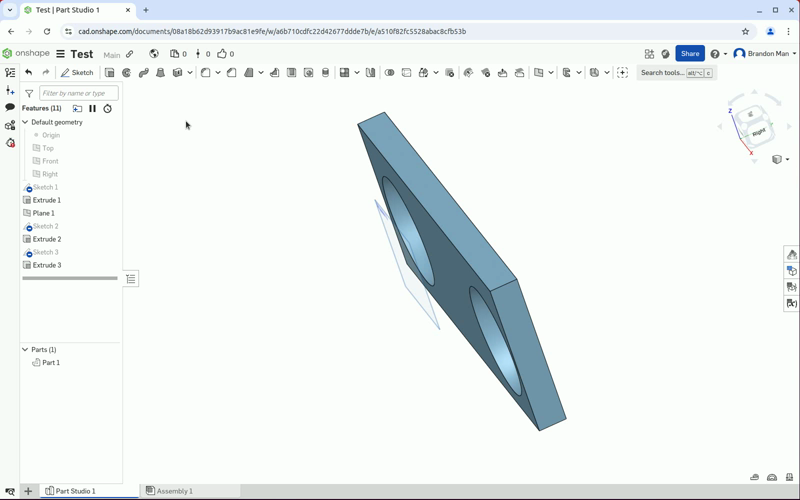
key(right, 2)
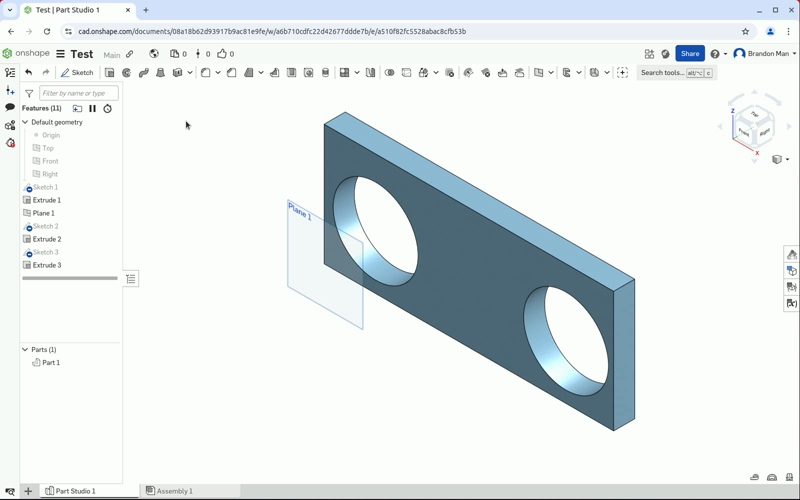
mouse_move(73, 189)
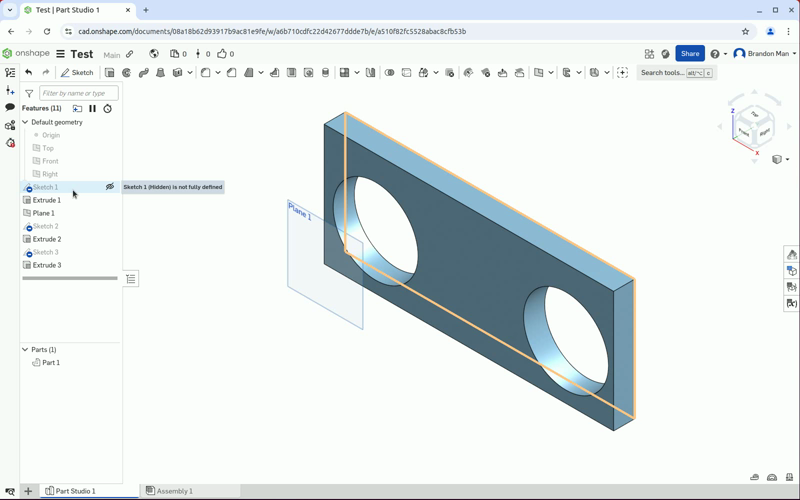
click(73, 189)